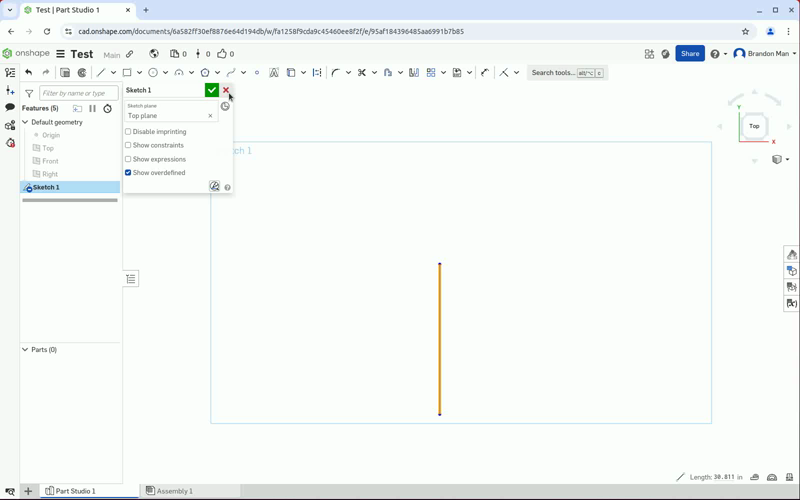
key(shift+h)
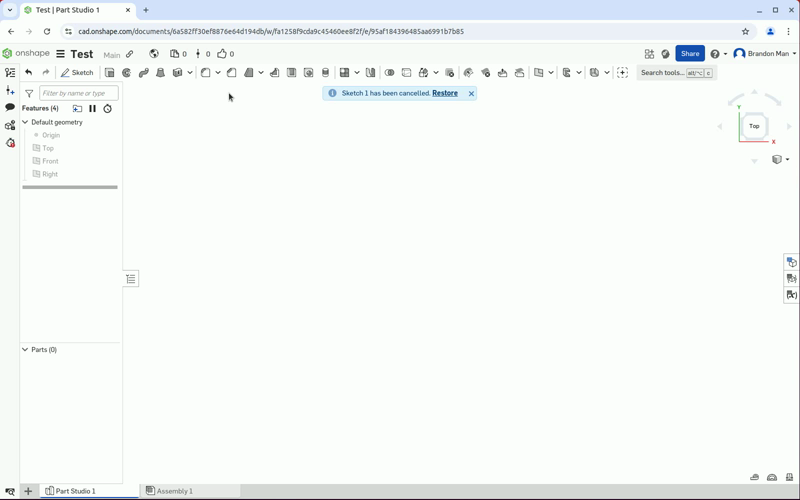
mouse_move(73, 352)
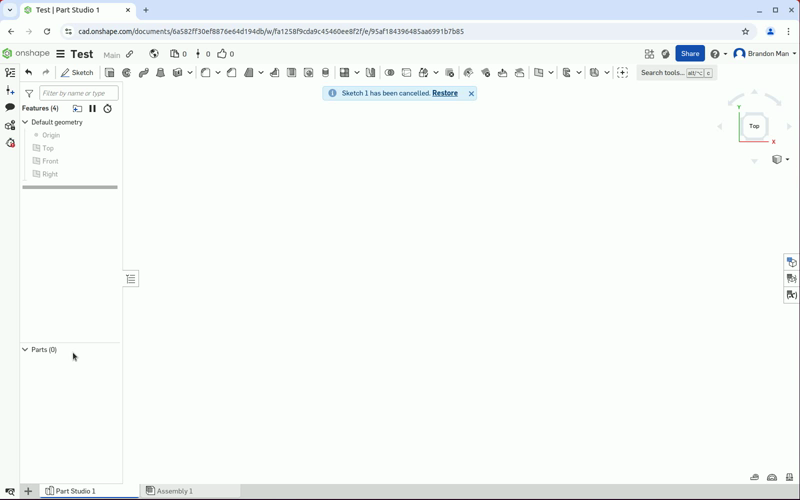
key(y)
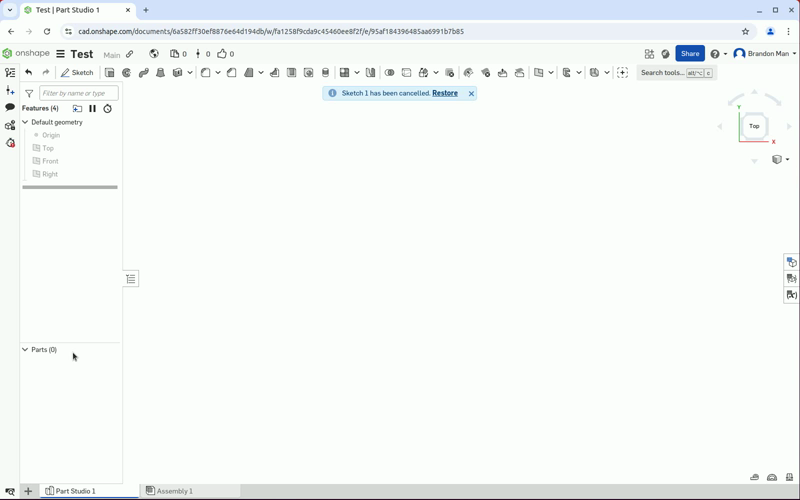
key(shift+p)
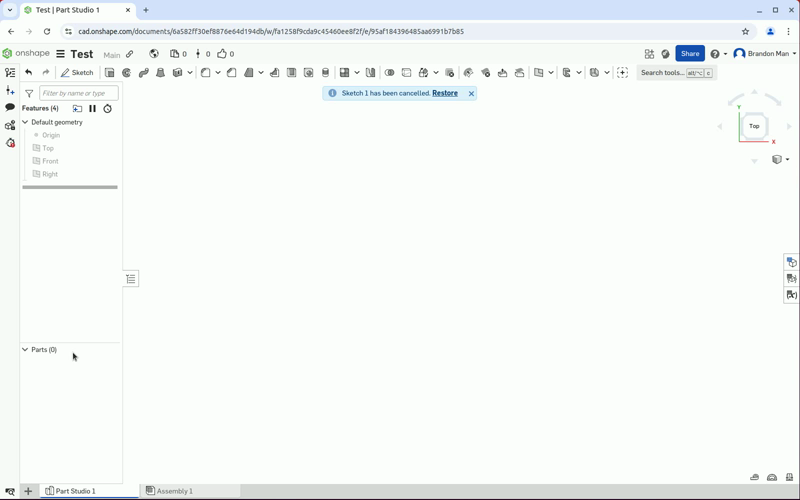
key(space)
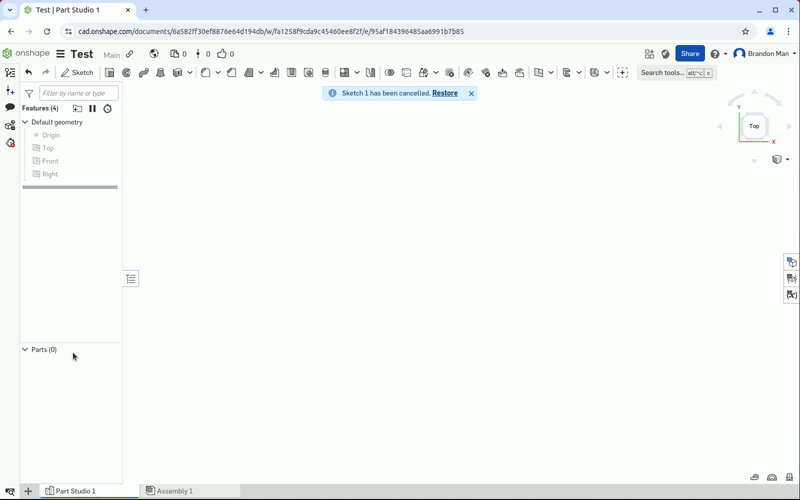
key_down(shift)
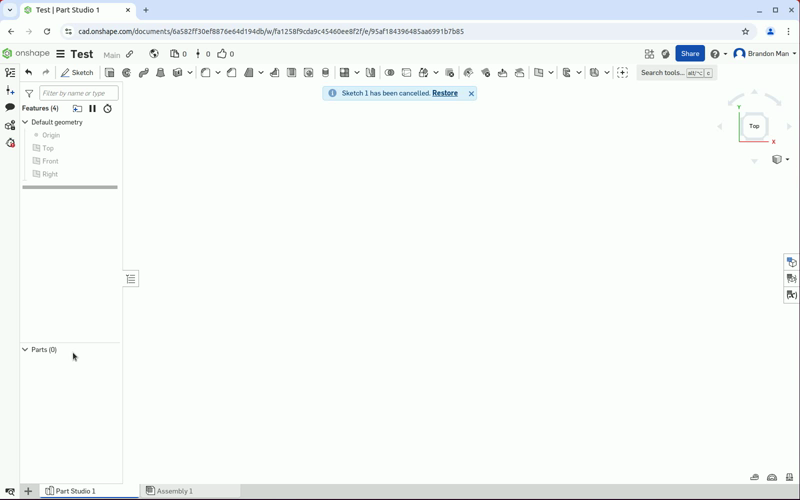
key(up)
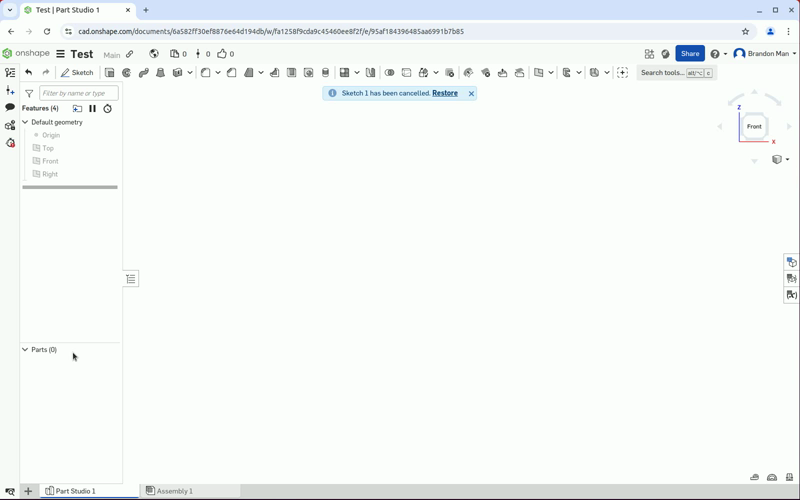
key_up(shift)
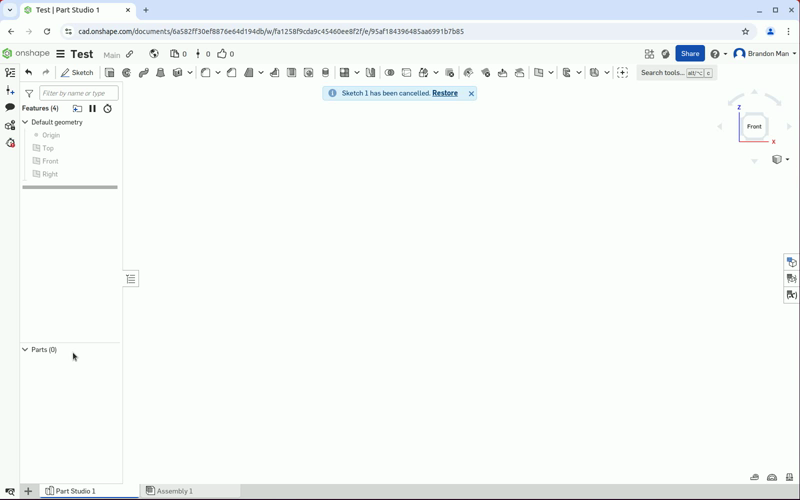
mouse_move(73, 352)
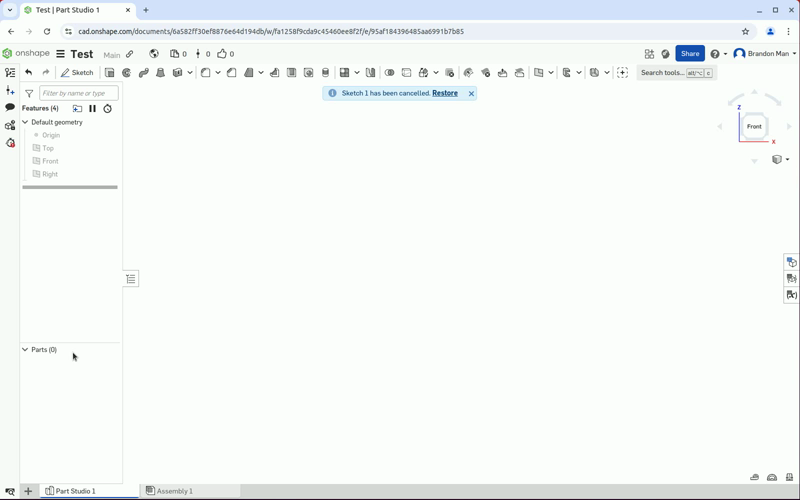
key(shift+y)
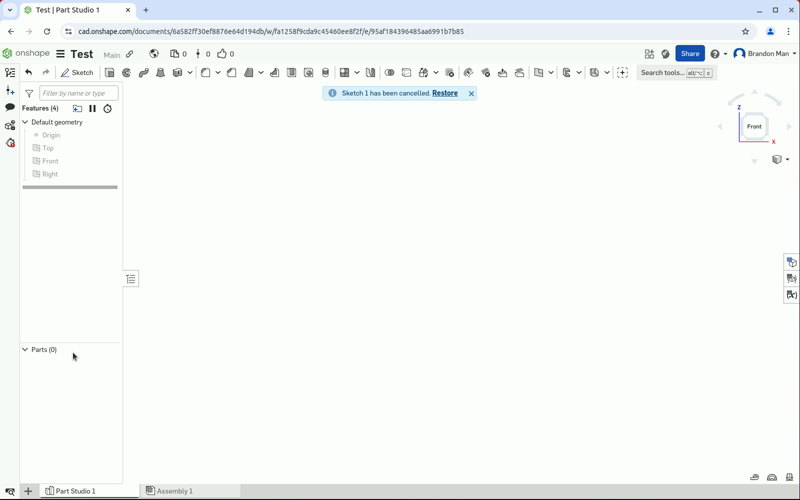
key(shift+s)
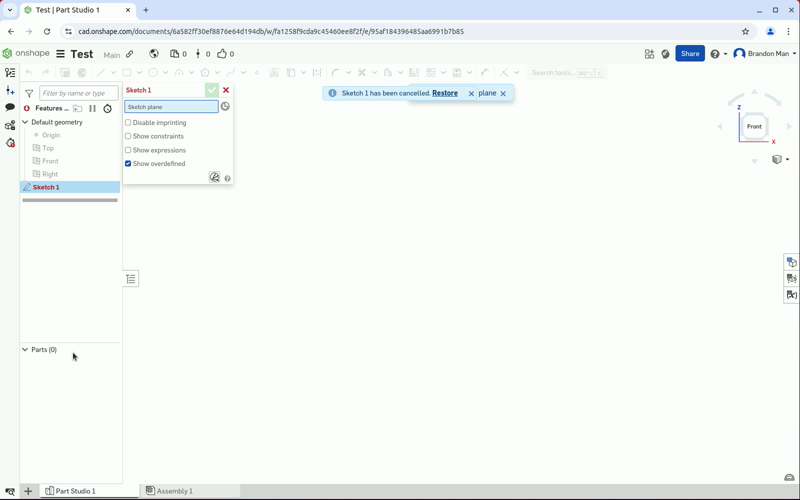
mouse_move(73, 163)
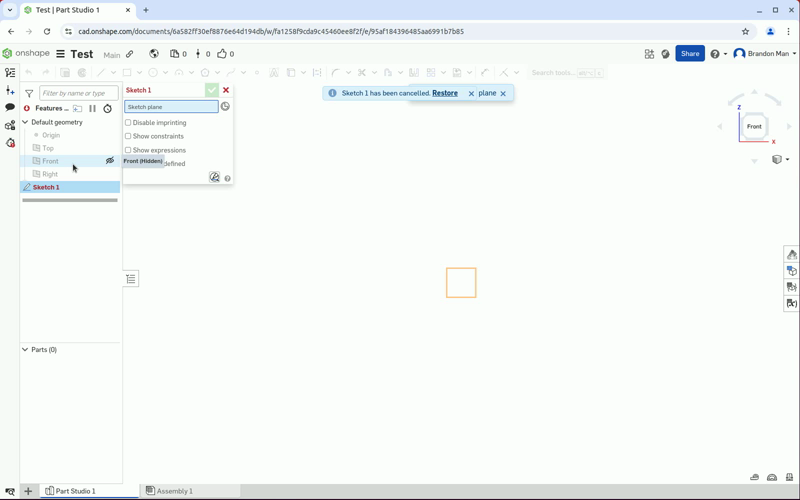
click(73, 163)
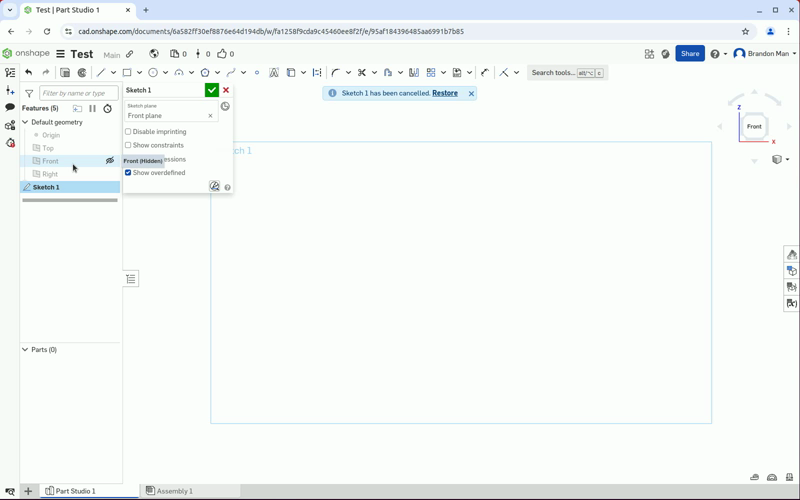
mouse_move(73, 352)
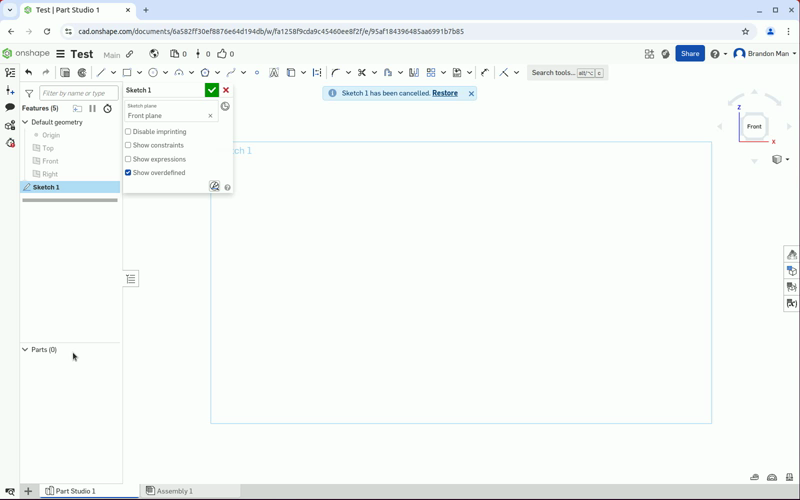
key(y)
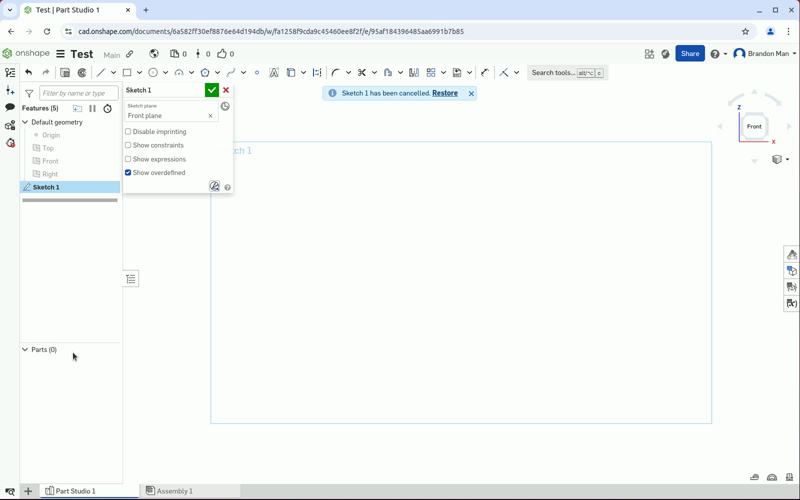
key(l)
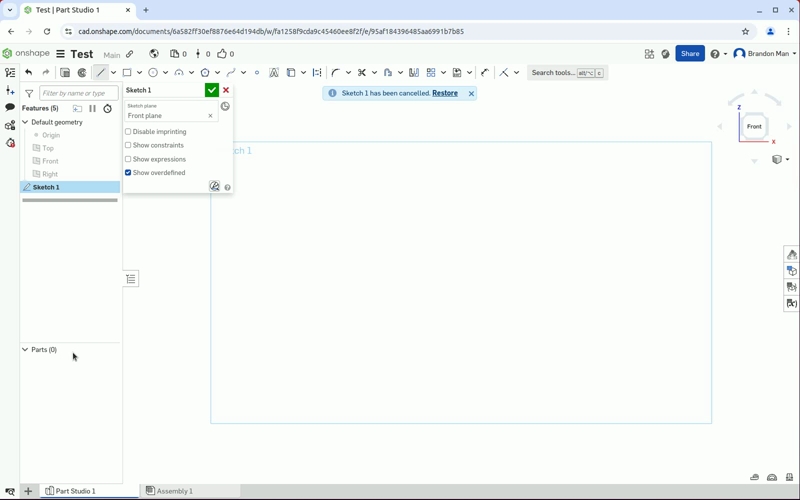
key_down(shift)
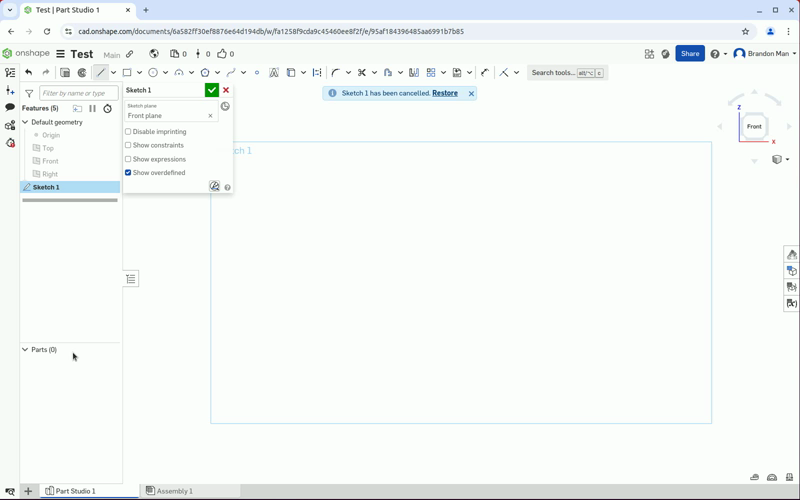
mouse_move(460, 282)
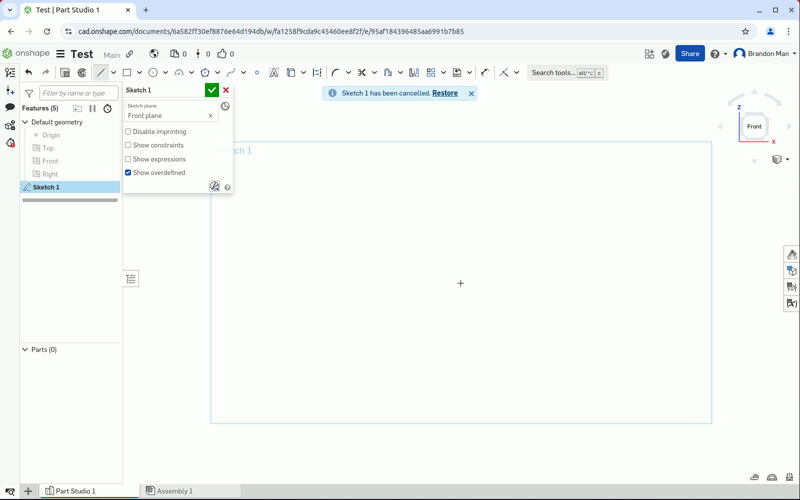
click(460, 282)
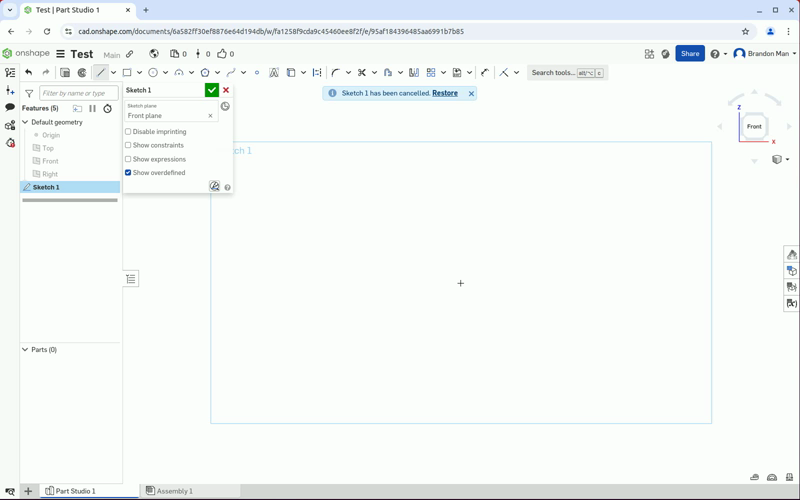
key_up(shift)
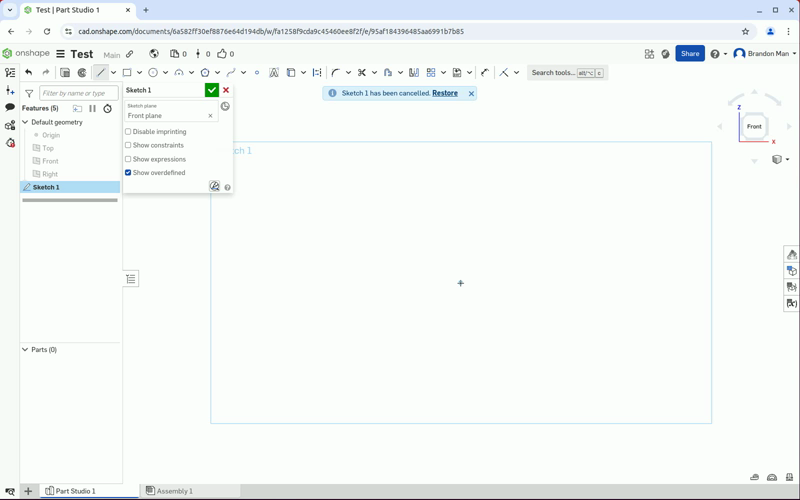
key_down(shift)
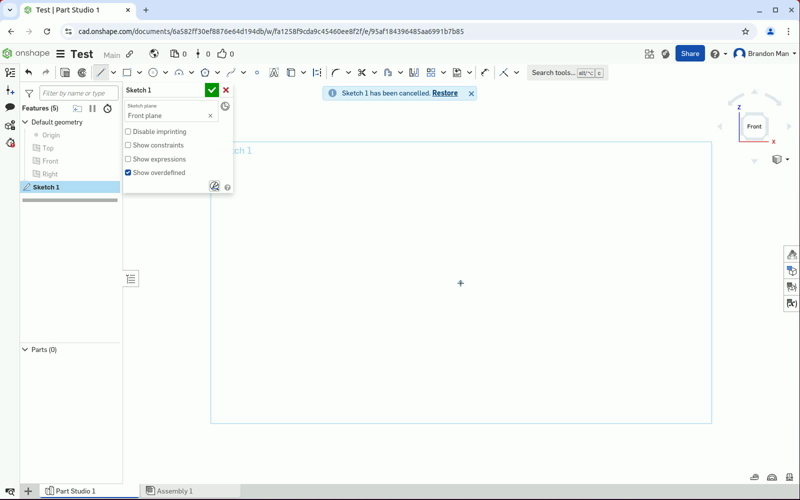
mouse_move(573, 282)
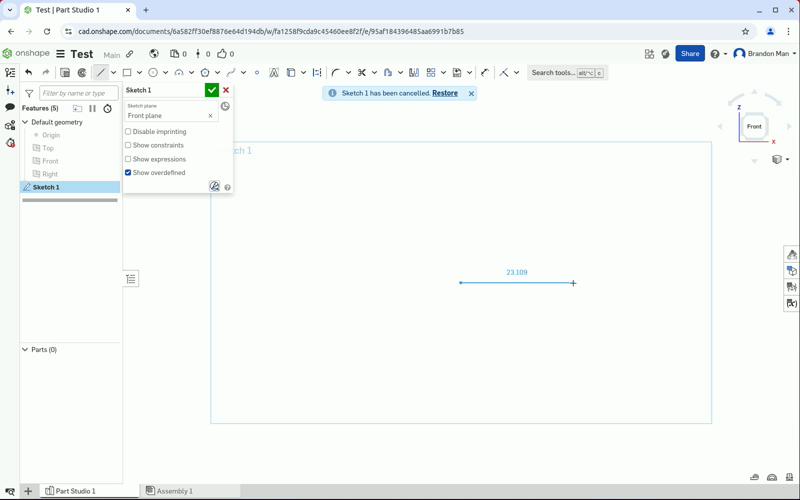
click(573, 282)
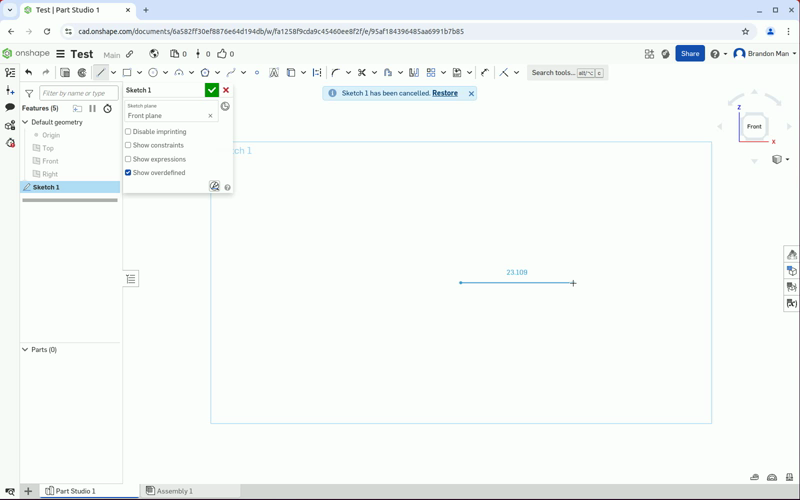
key_up(shift)
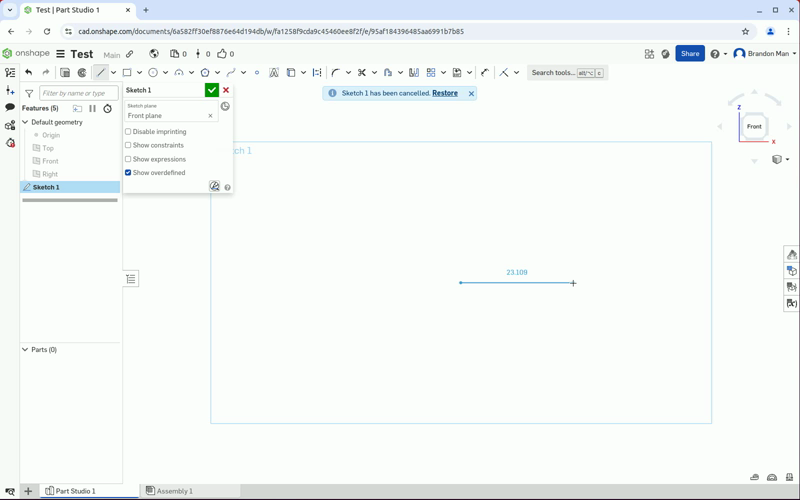
key_down(shift)
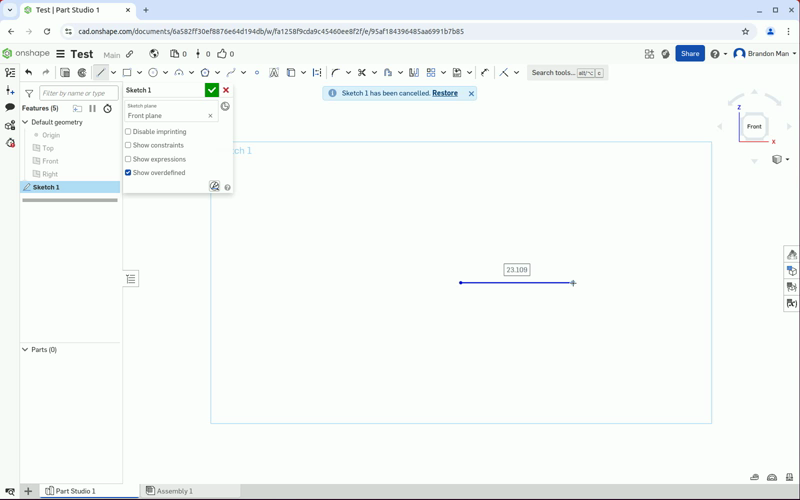
mouse_move(517, 226)
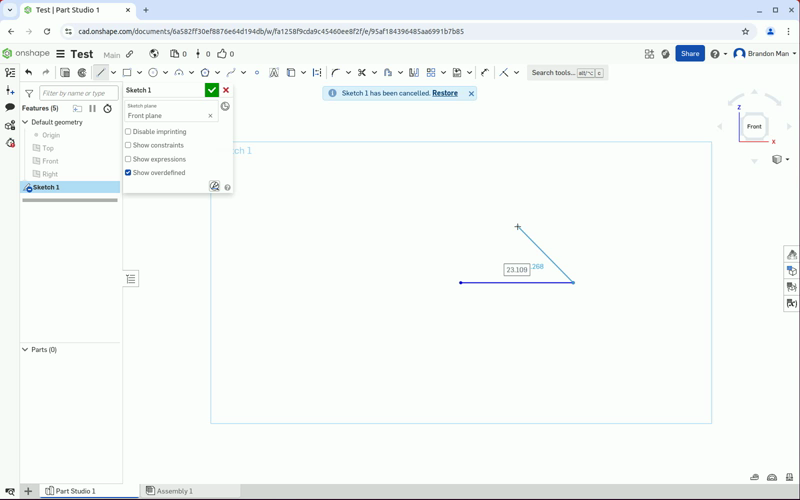
click(517, 226)
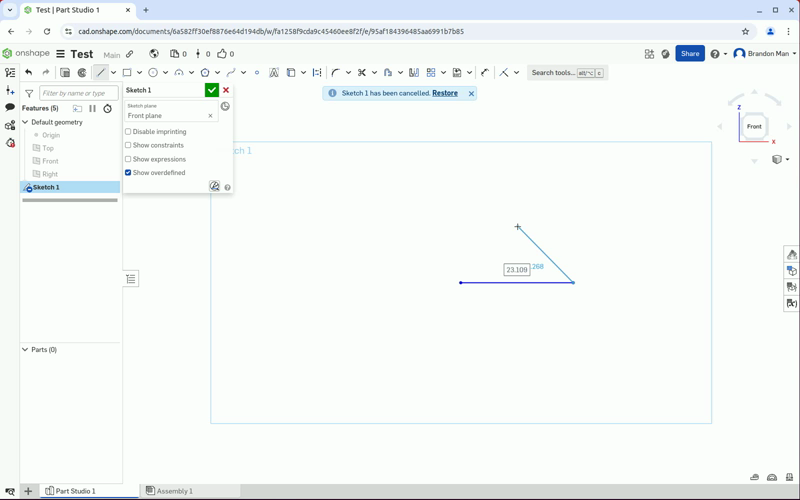
key_up(shift)
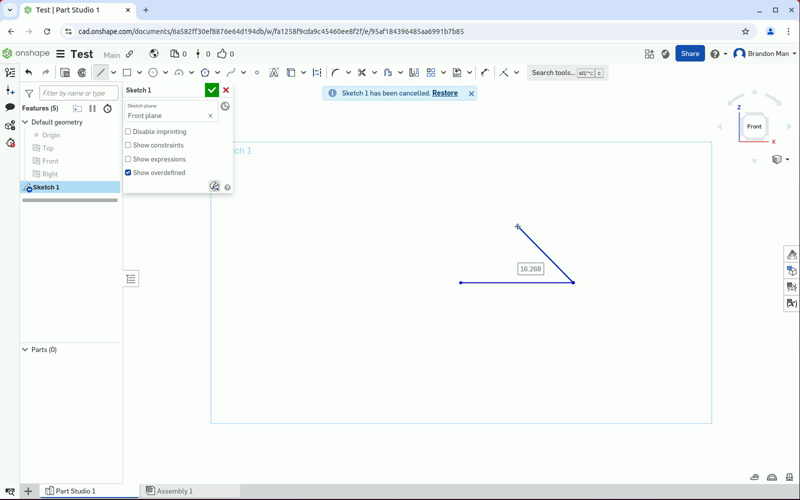
key_down(shift)
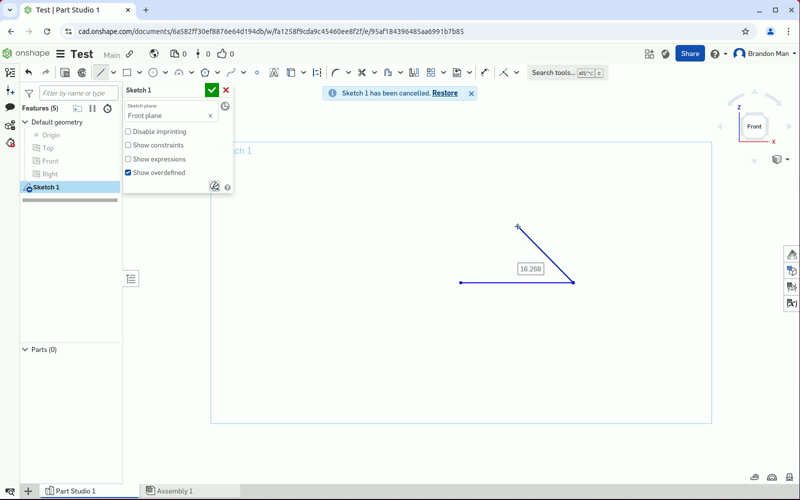
mouse_move(460, 282)
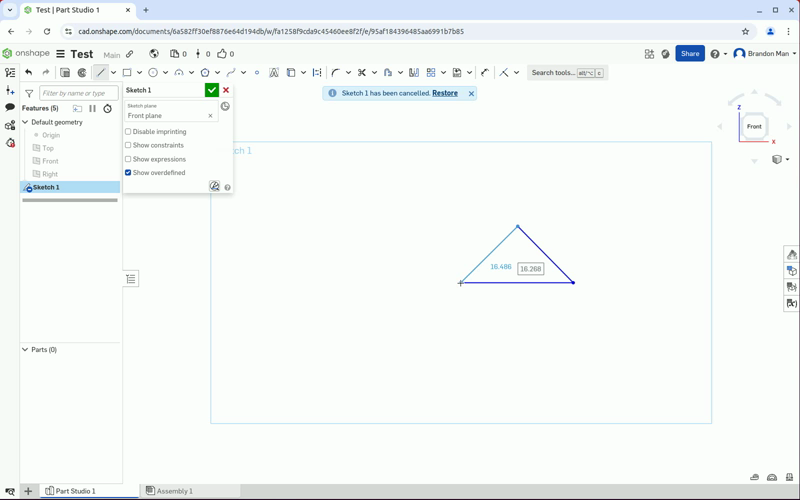
key_up(shift)
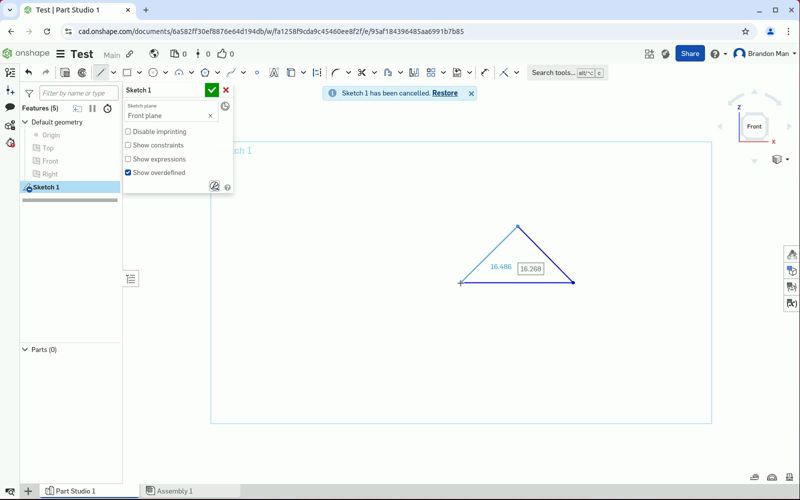
click(460, 282)
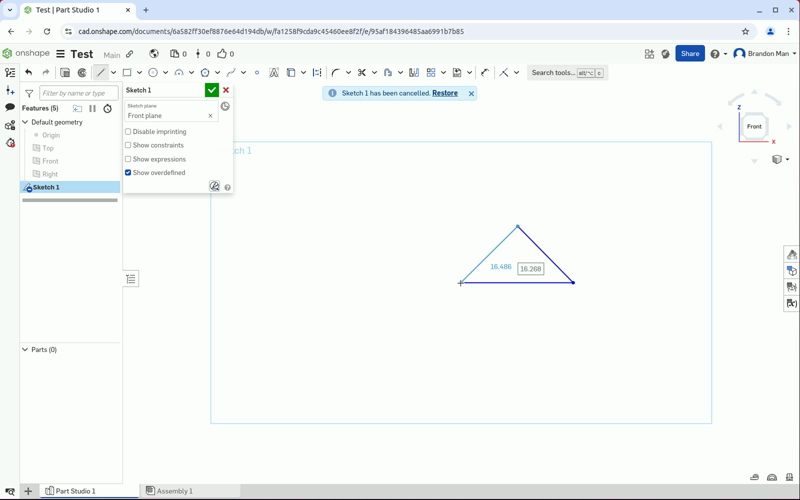
key(esc)
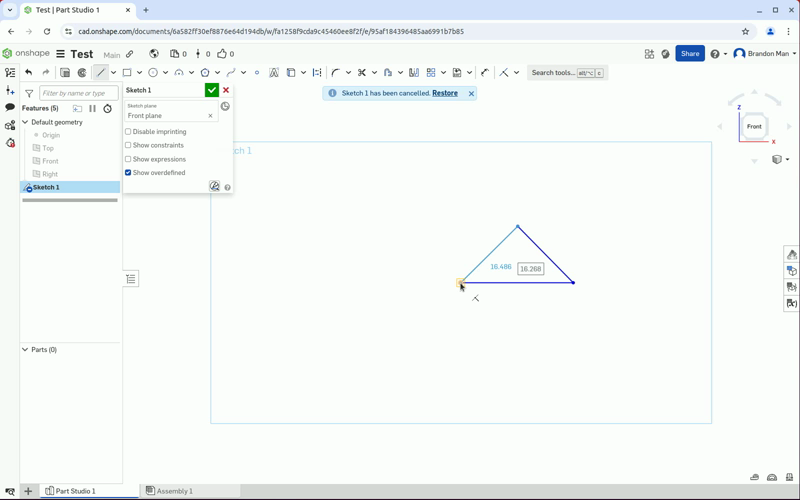
mouse_move(514, 256)
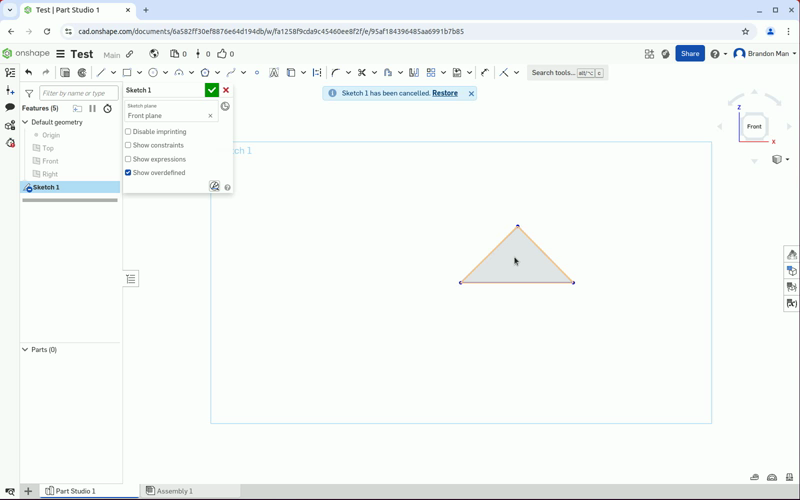
click(514, 256)
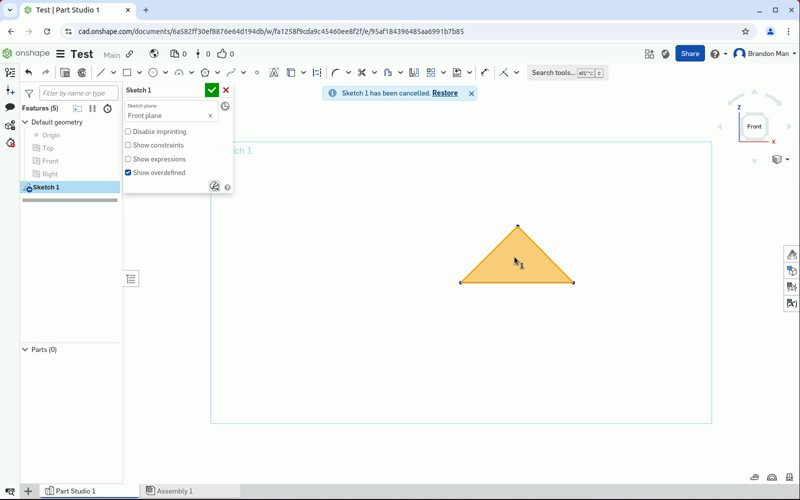
mouse_move(73, 352)
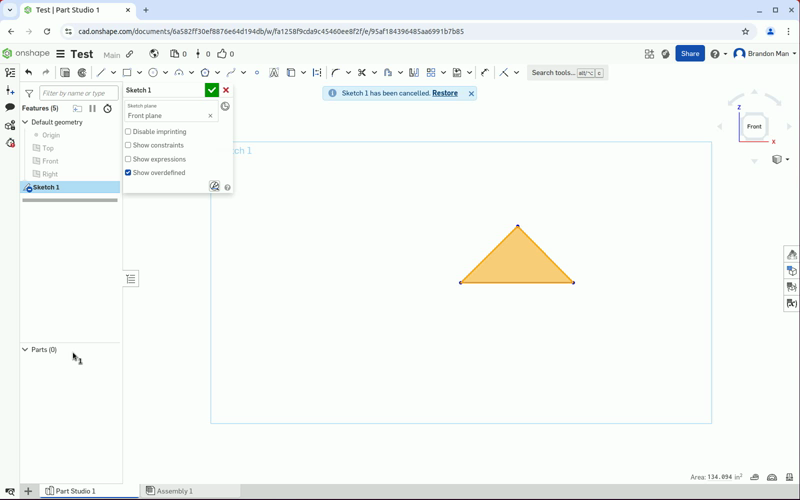
key(shift+y)
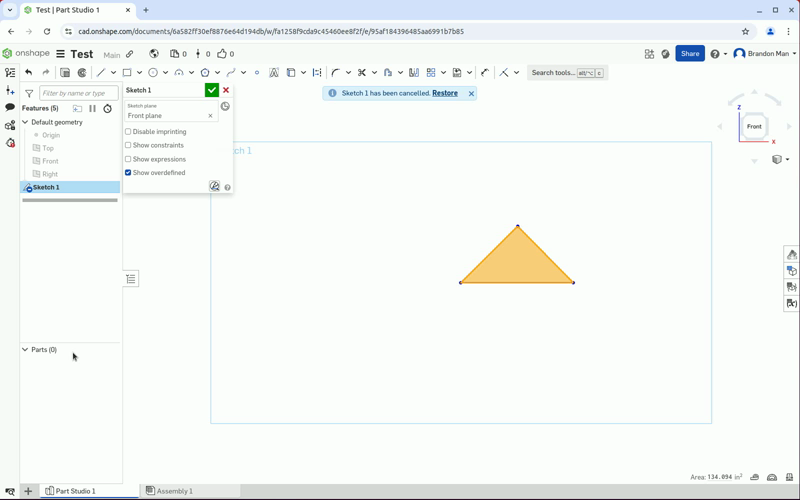
key(shift+e)
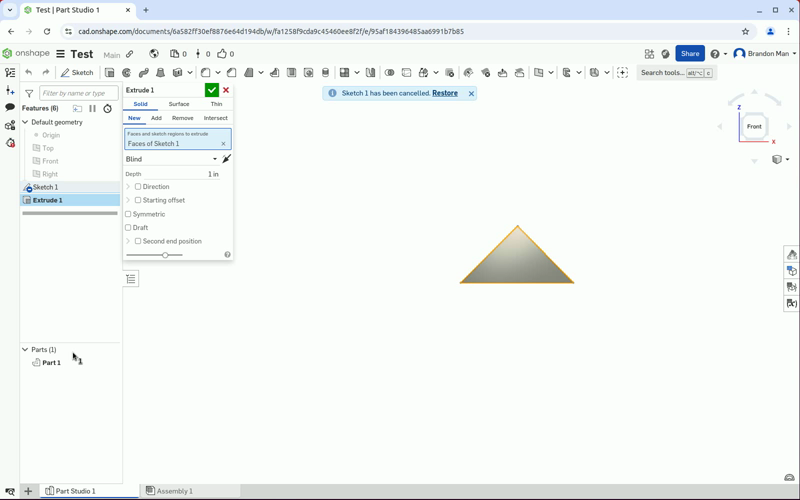
mouse_move(143, 106)
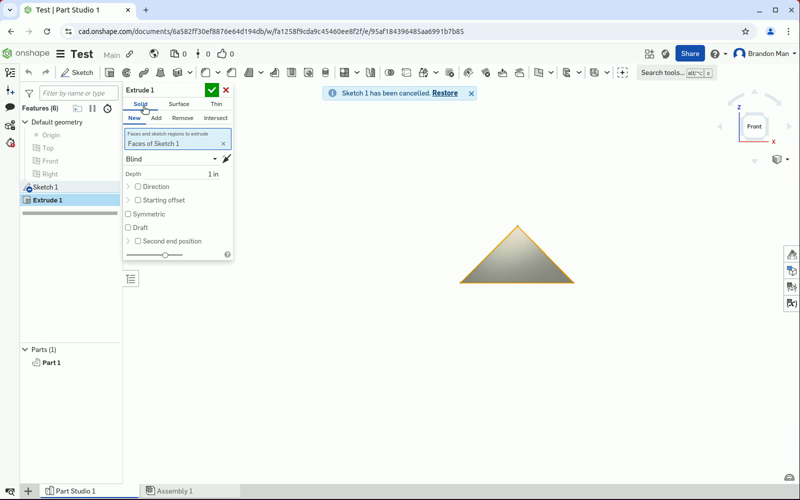
click(143, 106)
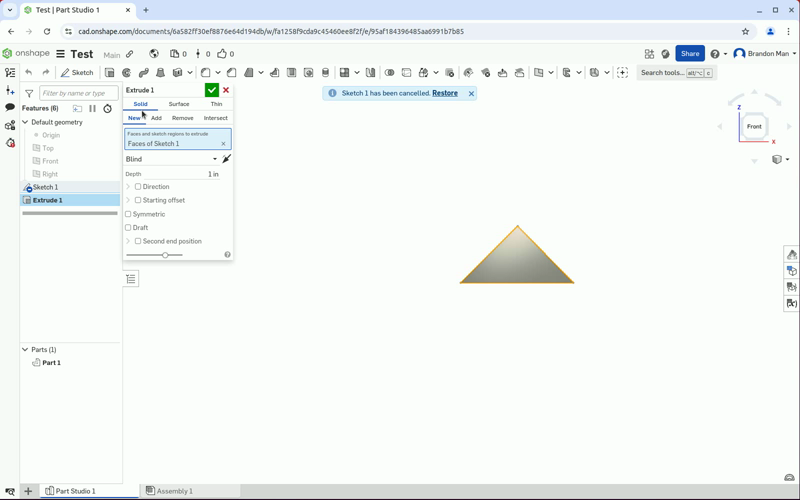
mouse_move(137, 120)
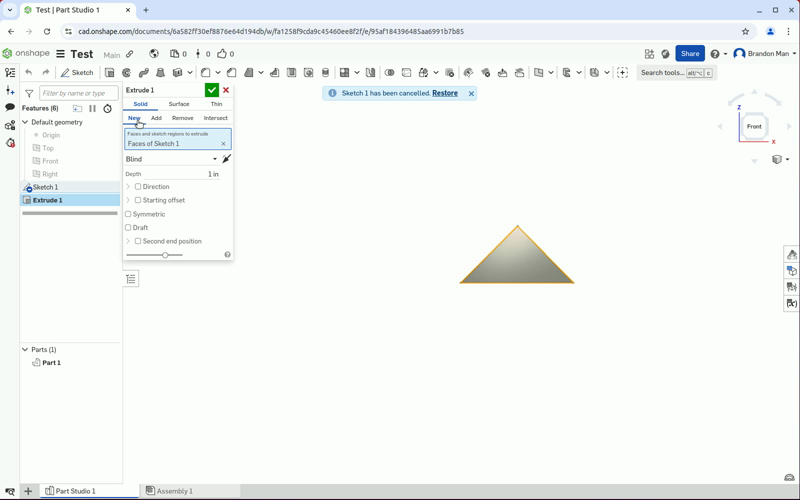
click(137, 120)
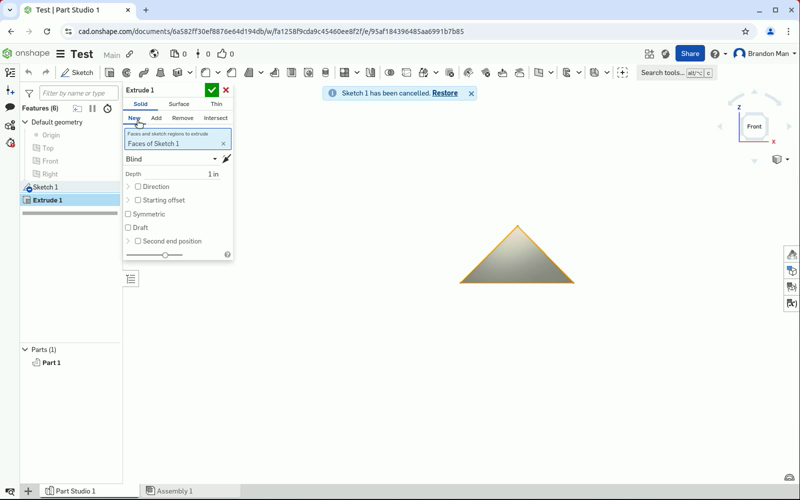
key(tab, 4)
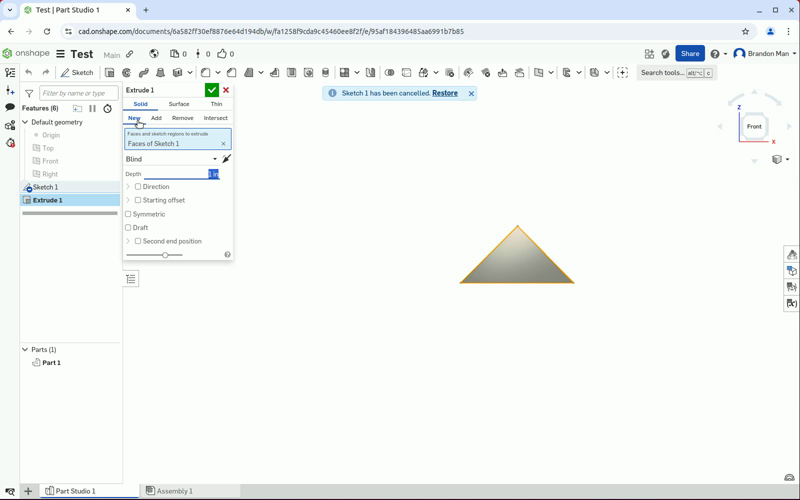
text(-15.405)
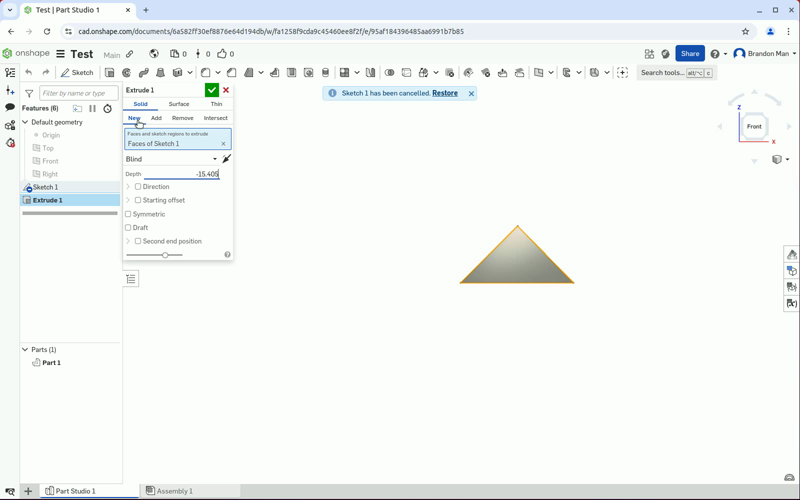
key(enter)
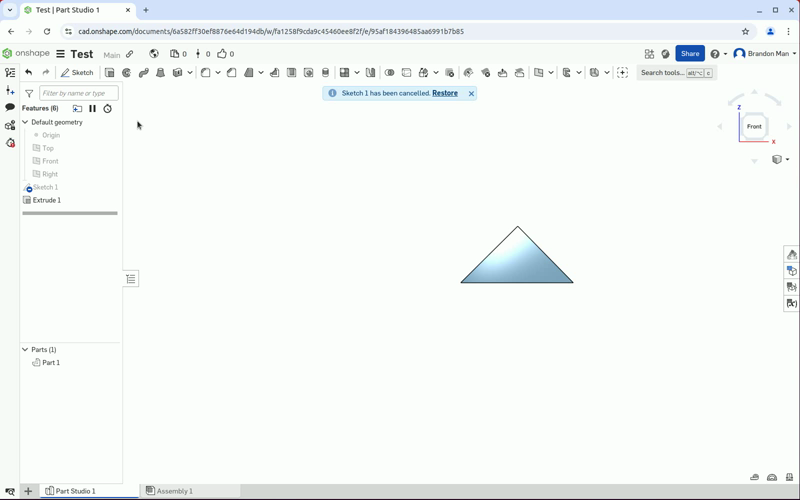
key(shift+h)
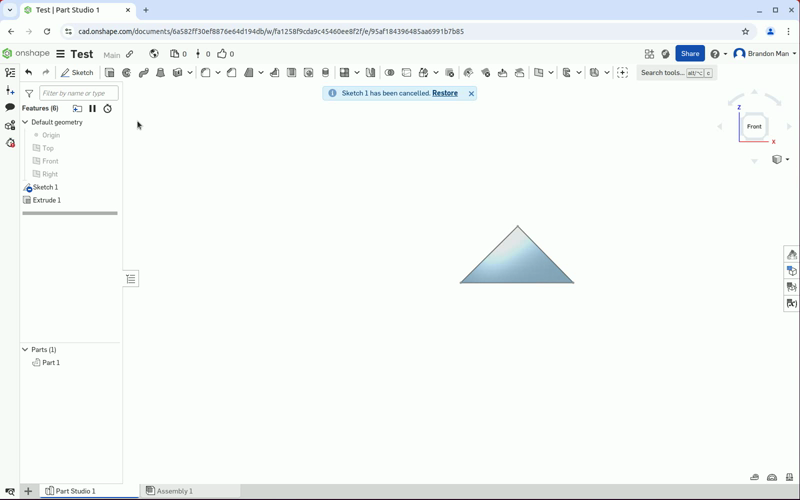
key(shift+h)
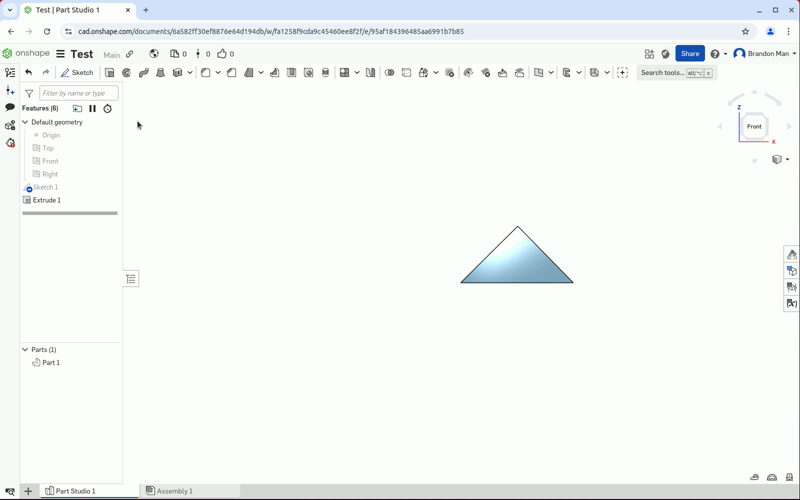
mouse_move(73, 189)
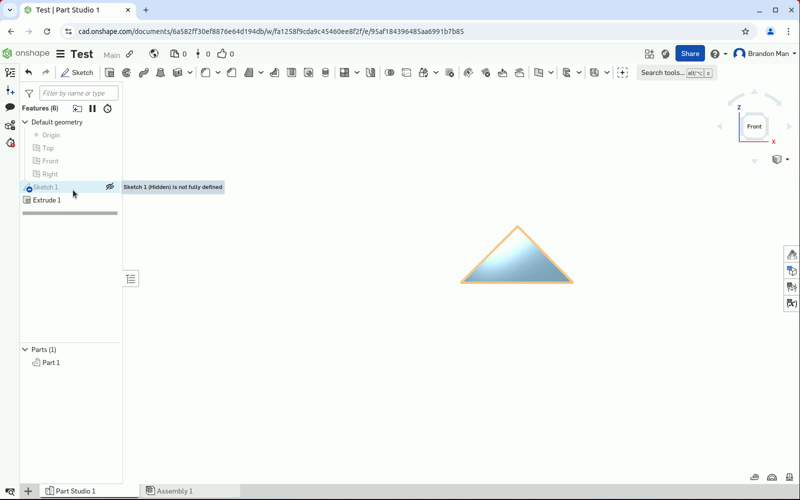
click(73, 189)
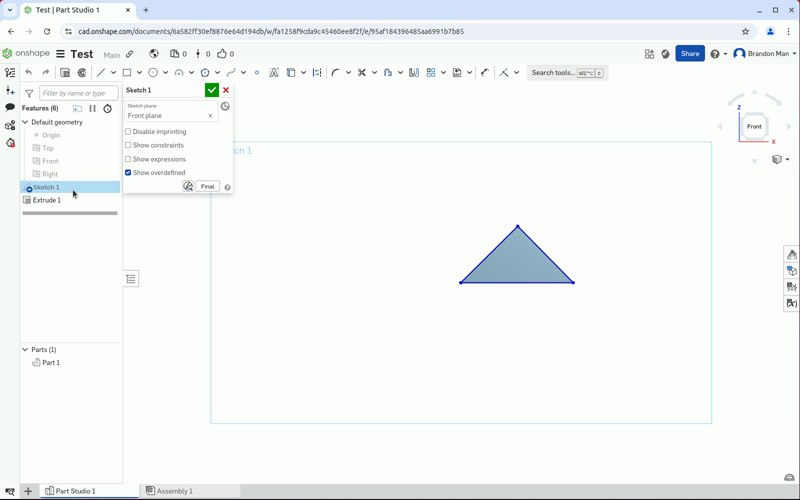
mouse_move(229, 92)
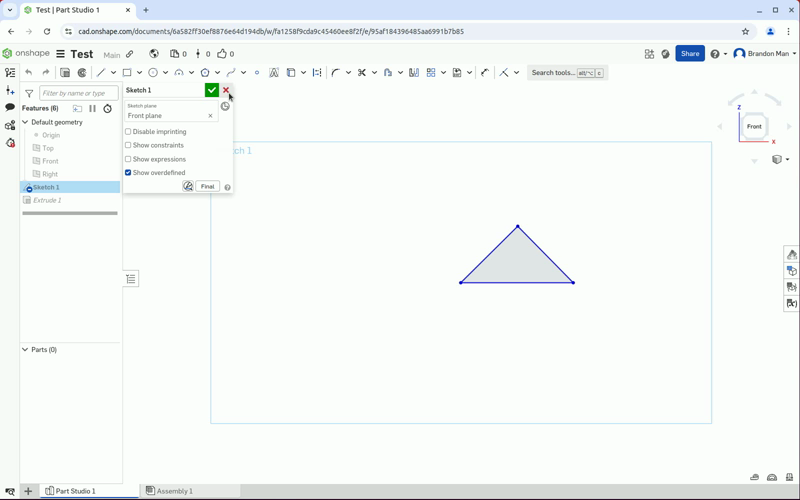
click(229, 92)
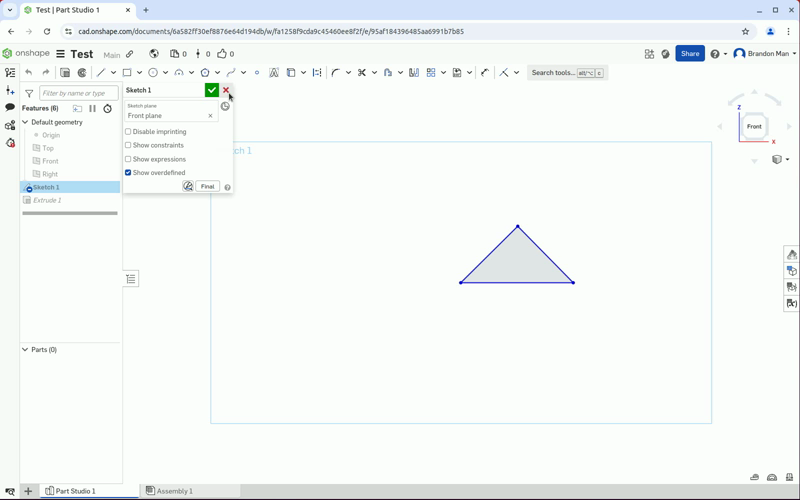
key(shift+s)
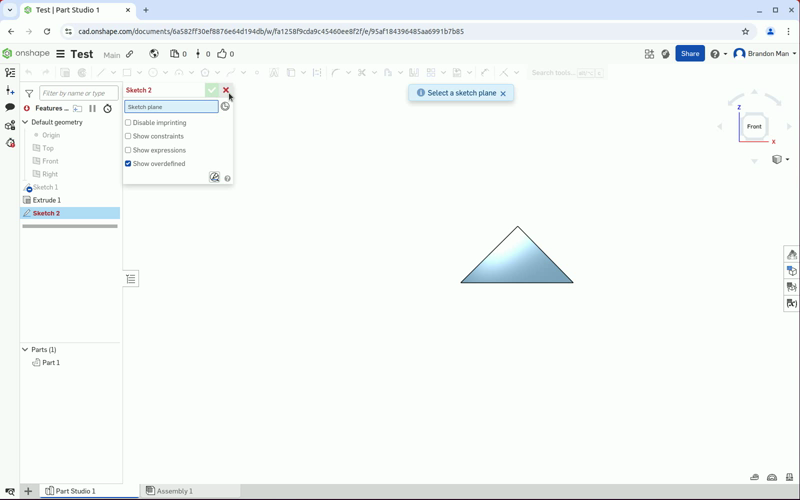
mouse_move(73, 163)
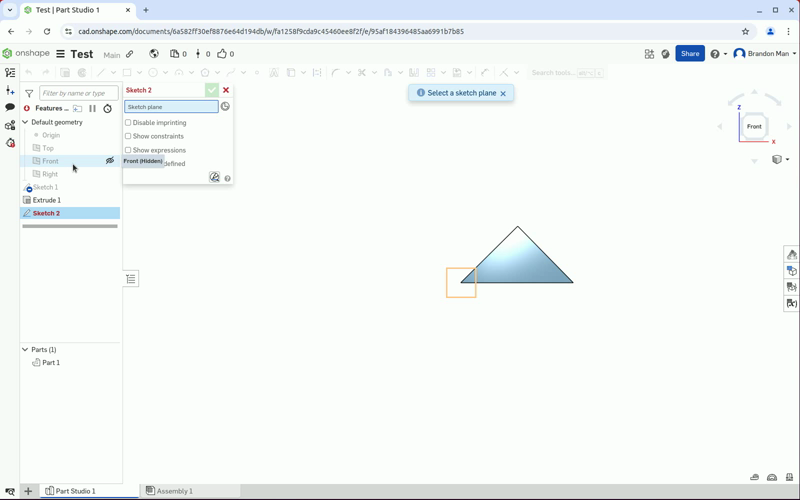
click(73, 163)
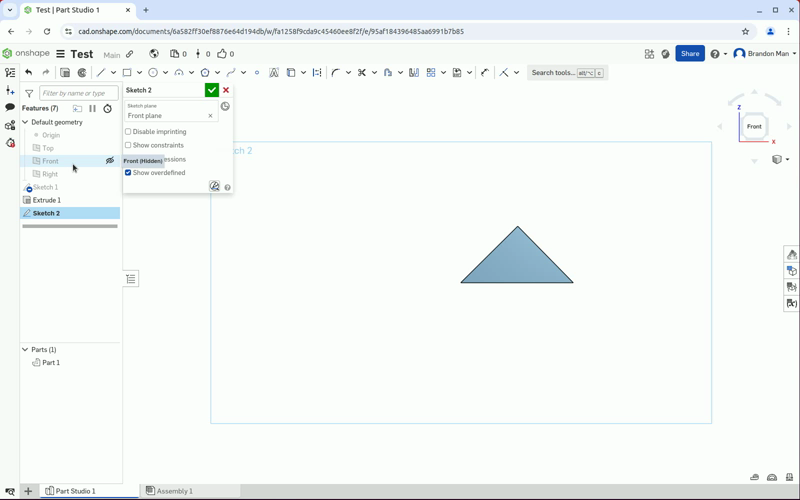
mouse_move(73, 352)
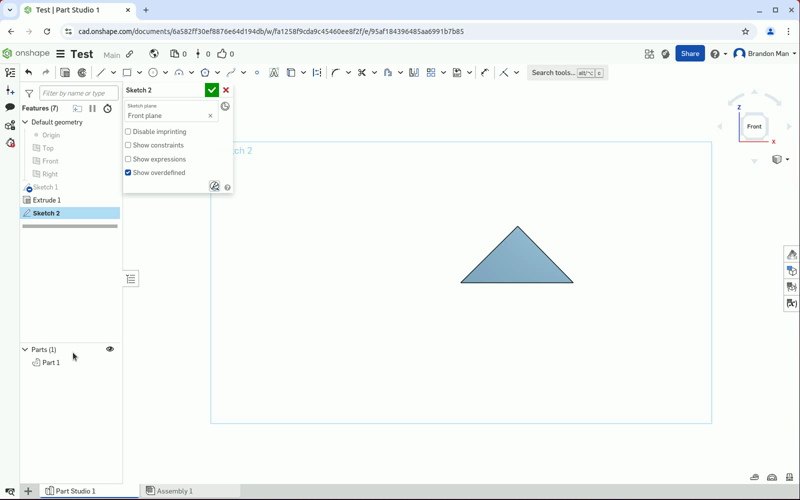
key(y)
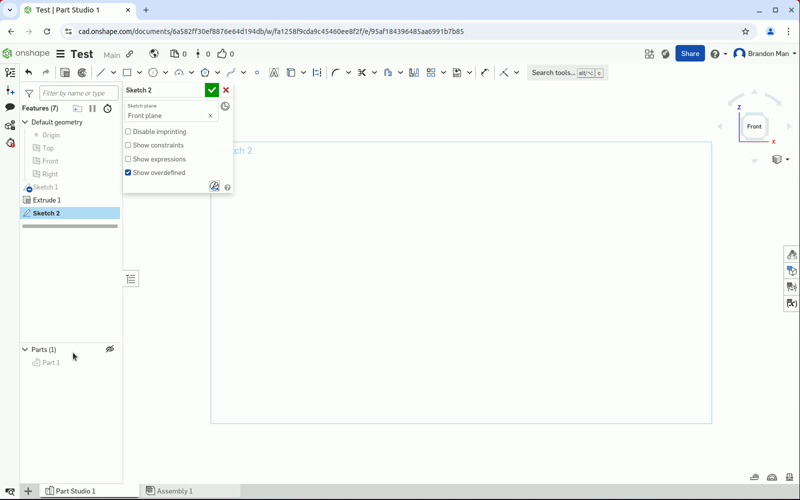
key(l)
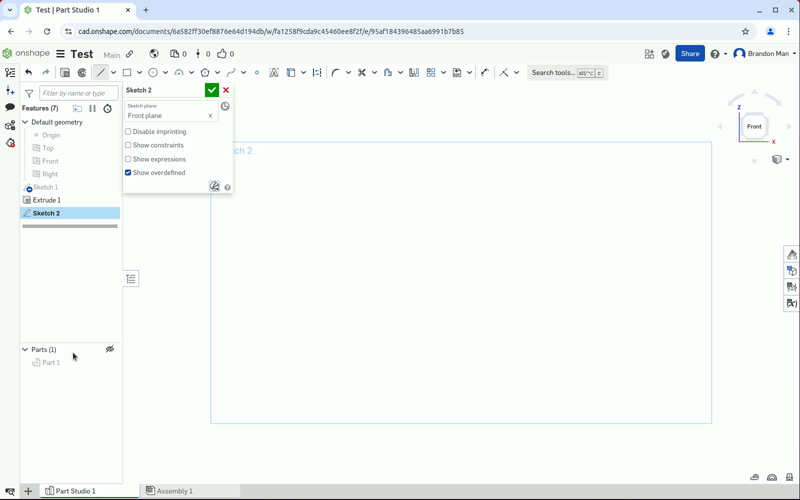
key_down(shift)
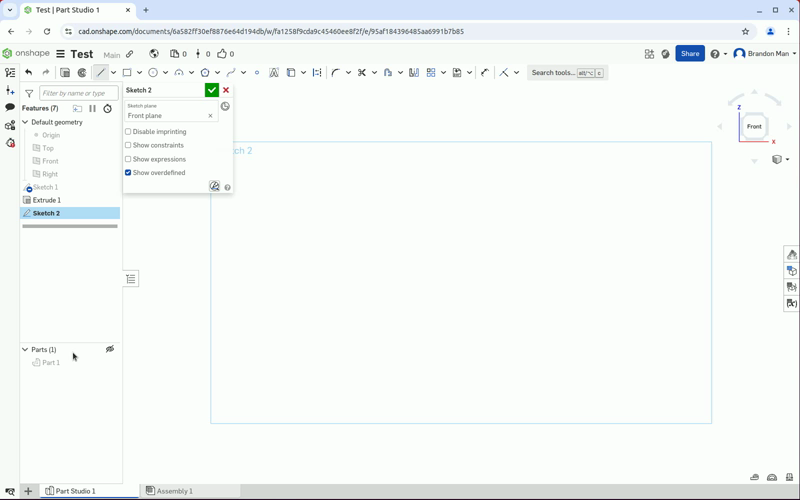
mouse_move(460, 282)
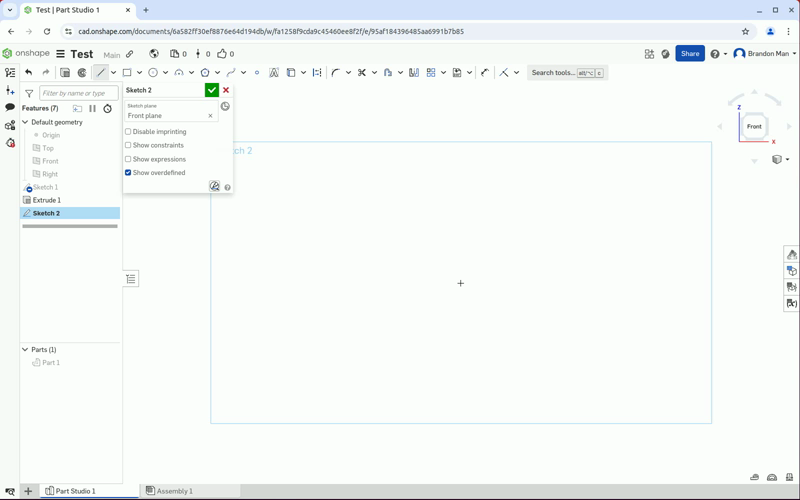
click(460, 282)
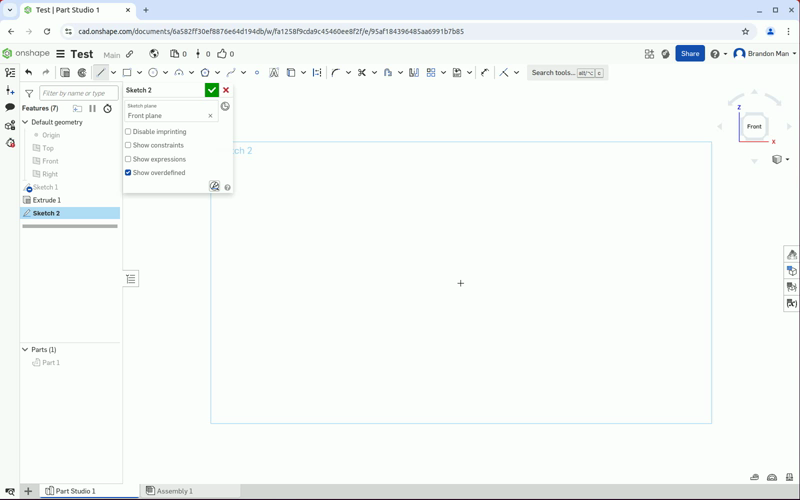
key_up(shift)
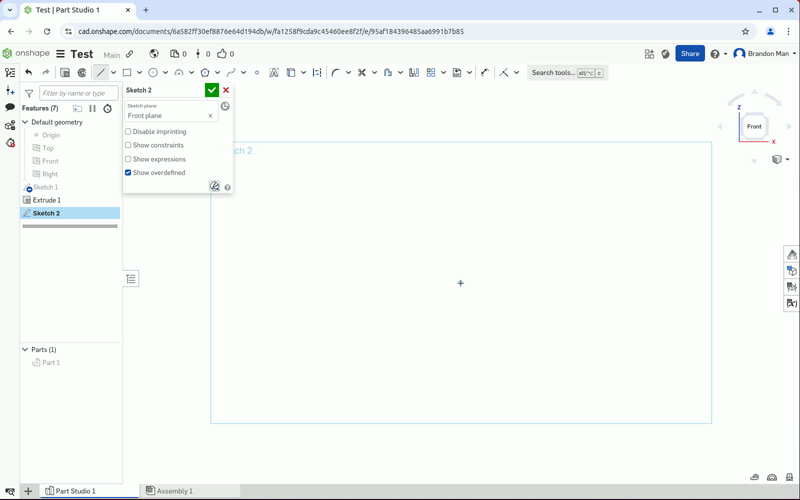
key_down(shift)
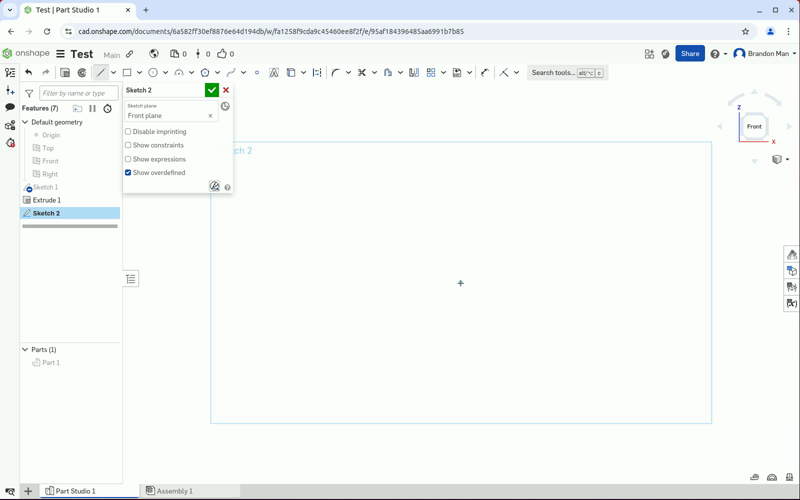
mouse_move(517, 226)
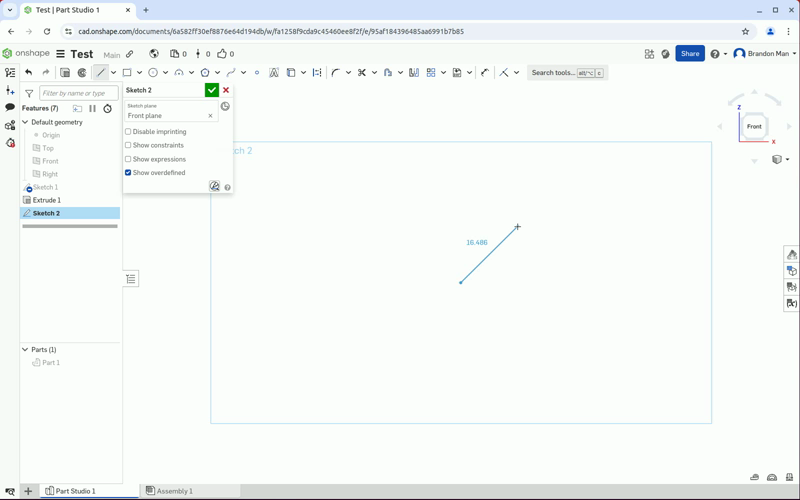
click(517, 226)
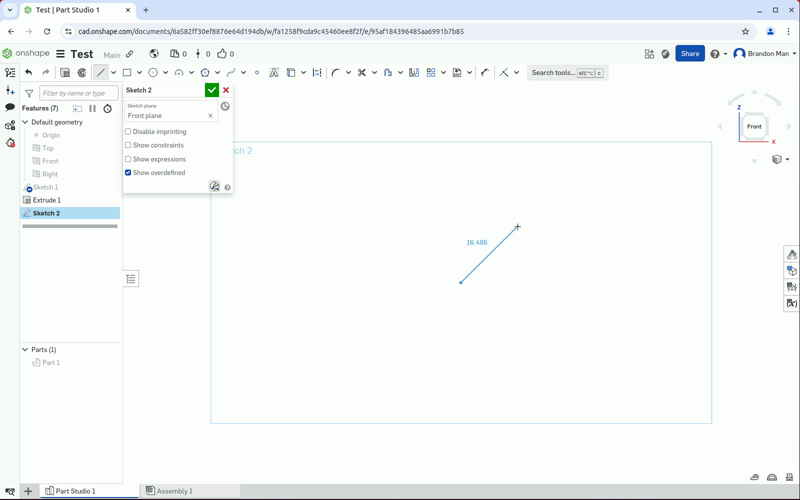
key_up(shift)
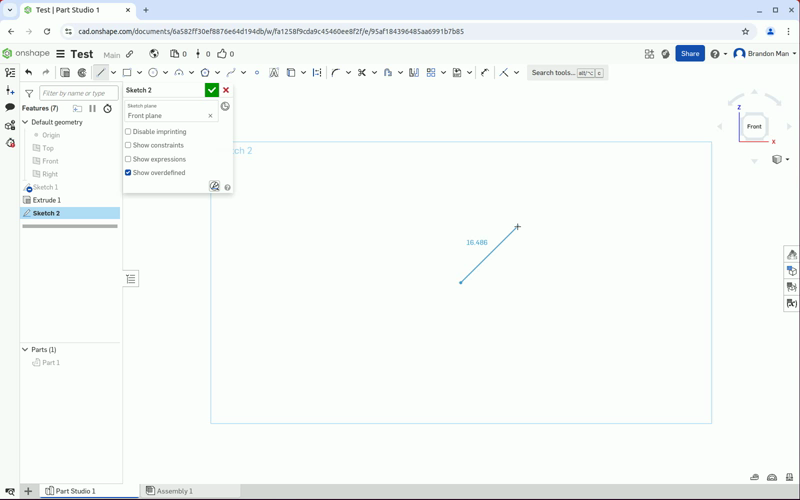
key_down(shift)
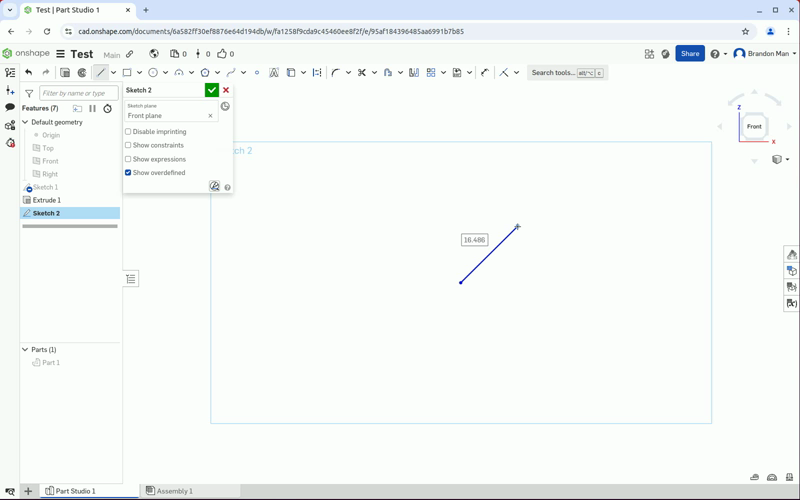
mouse_move(573, 282)
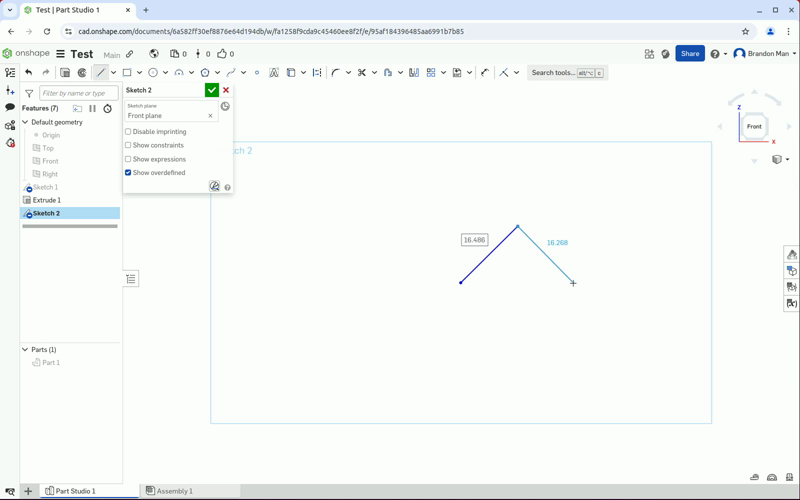
click(573, 282)
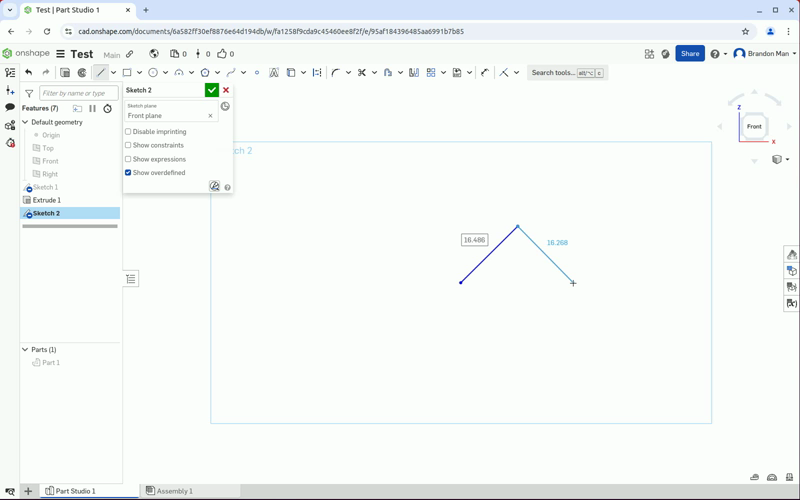
key_up(shift)
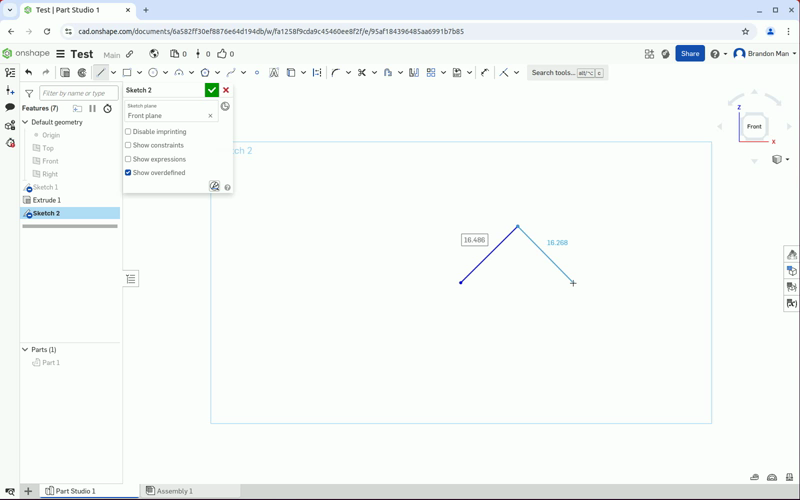
key_down(shift)
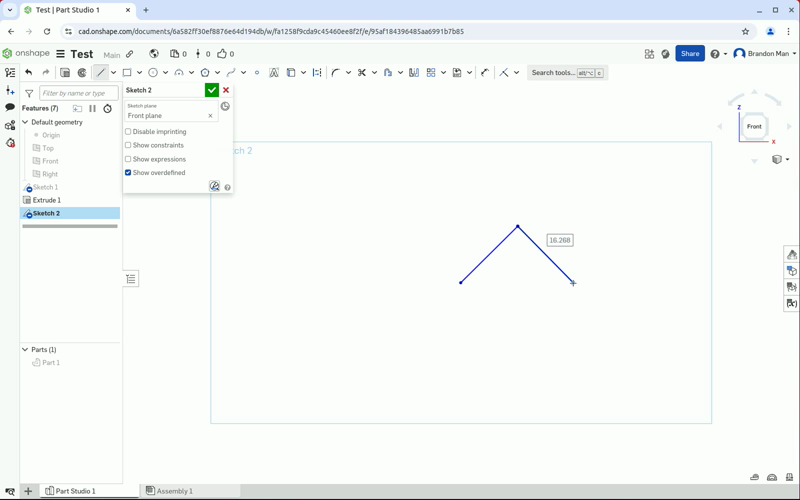
mouse_move(573, 208)
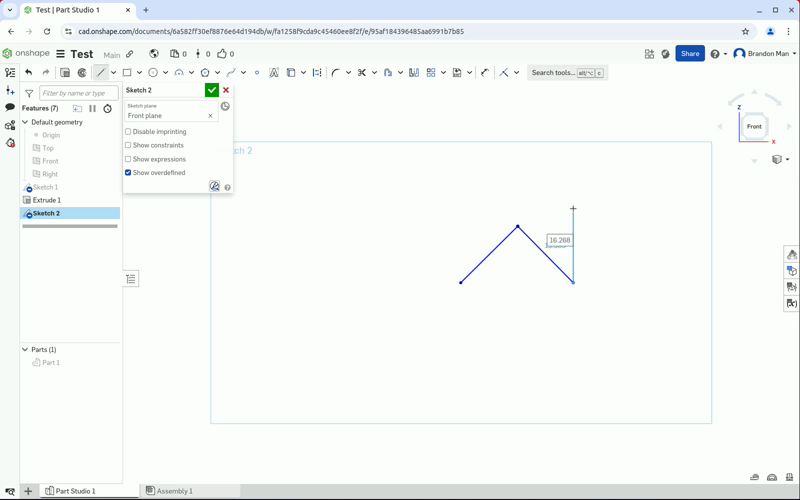
click(573, 208)
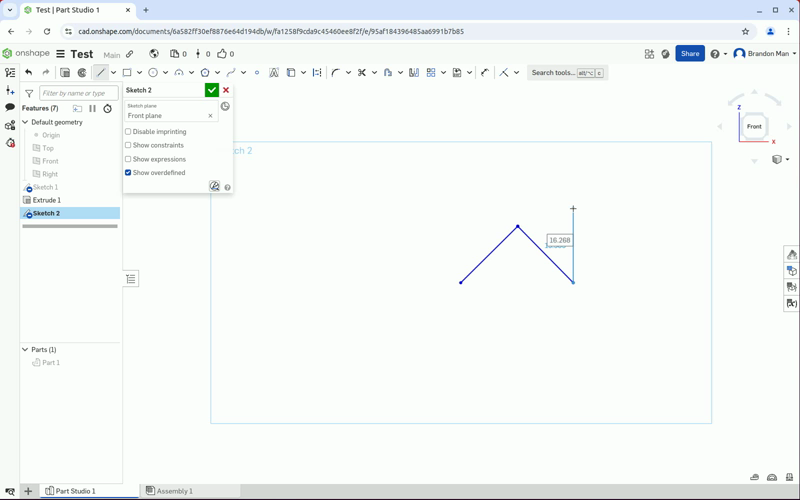
key_up(shift)
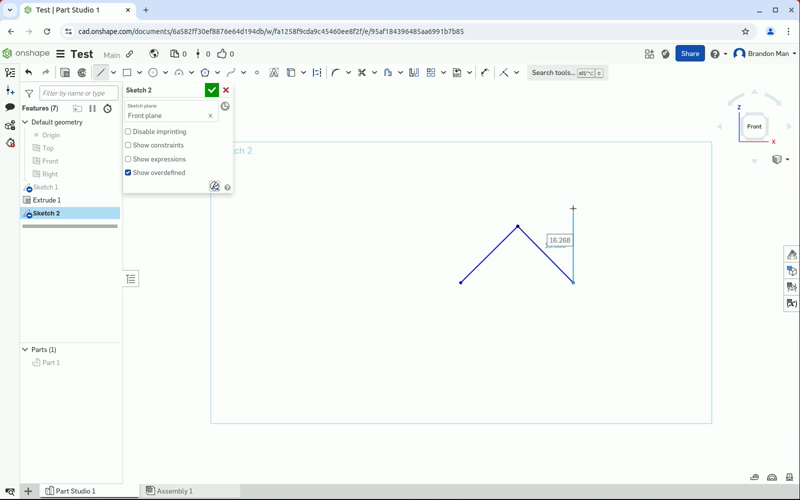
key_down(shift)
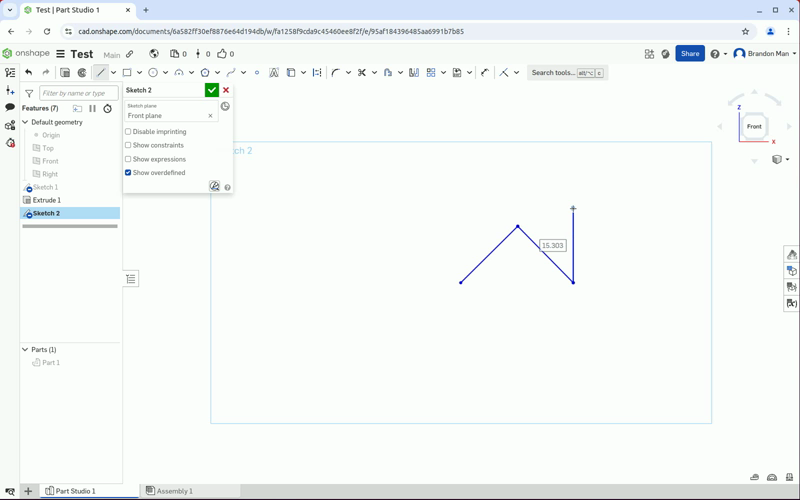
mouse_move(460, 208)
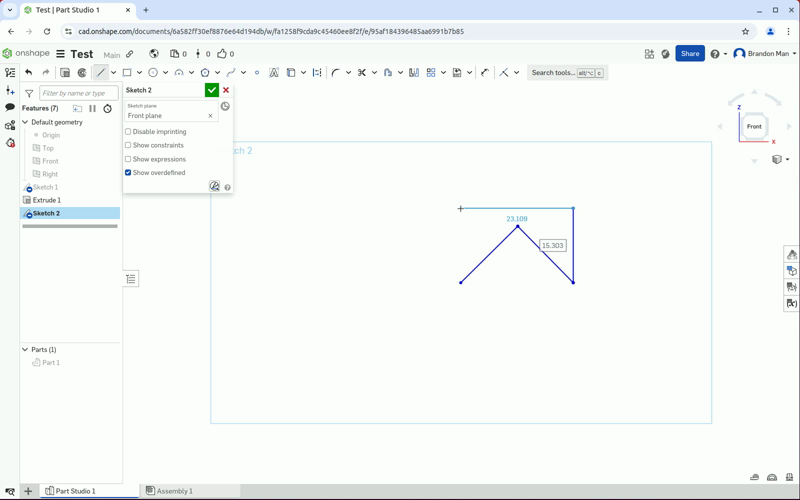
click(460, 208)
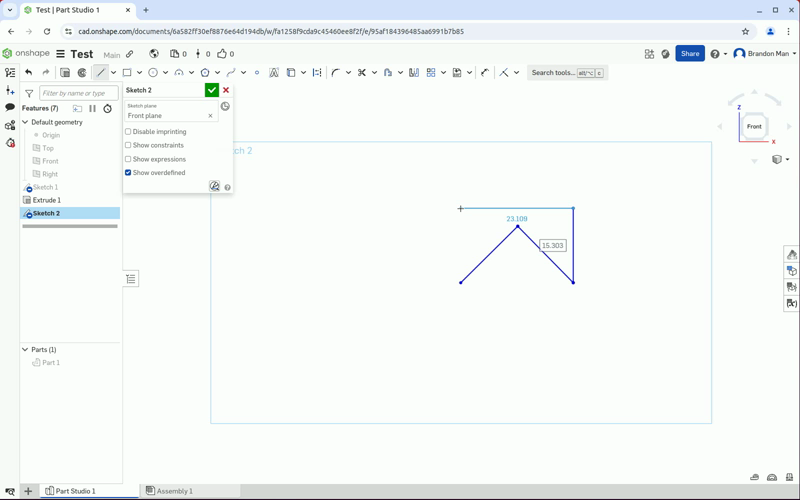
key_up(shift)
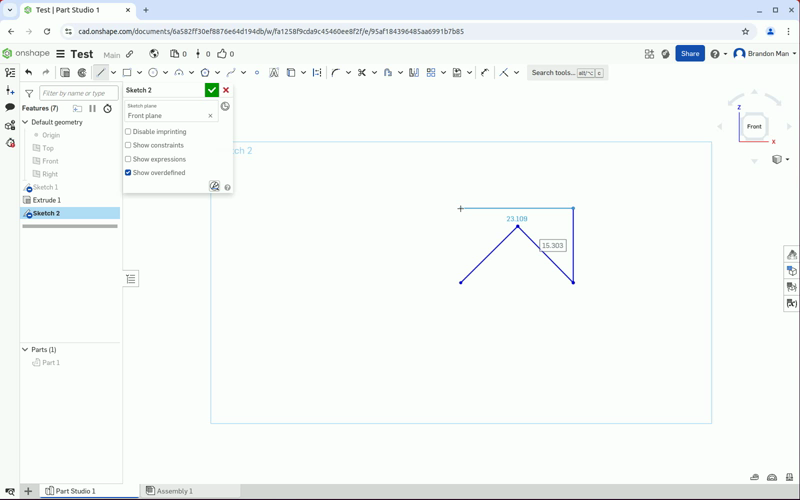
key_down(shift)
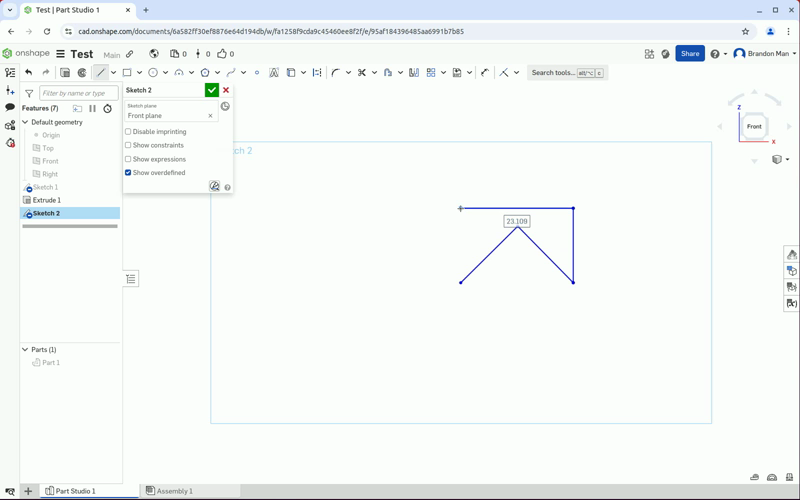
mouse_move(460, 282)
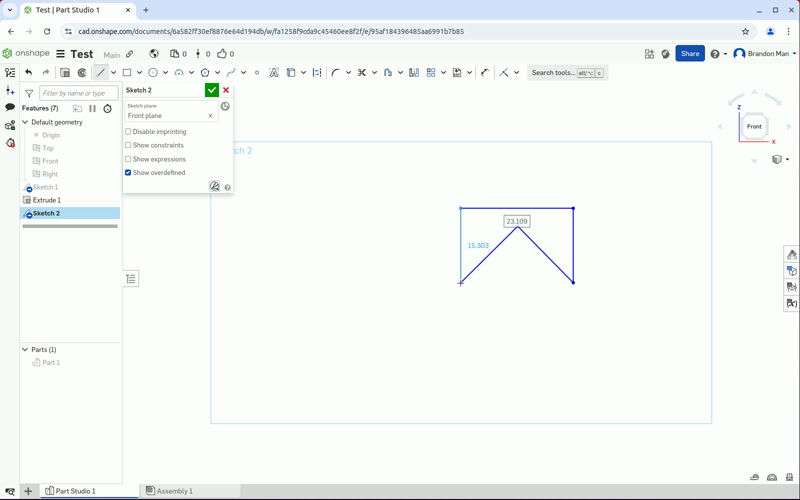
key_up(shift)
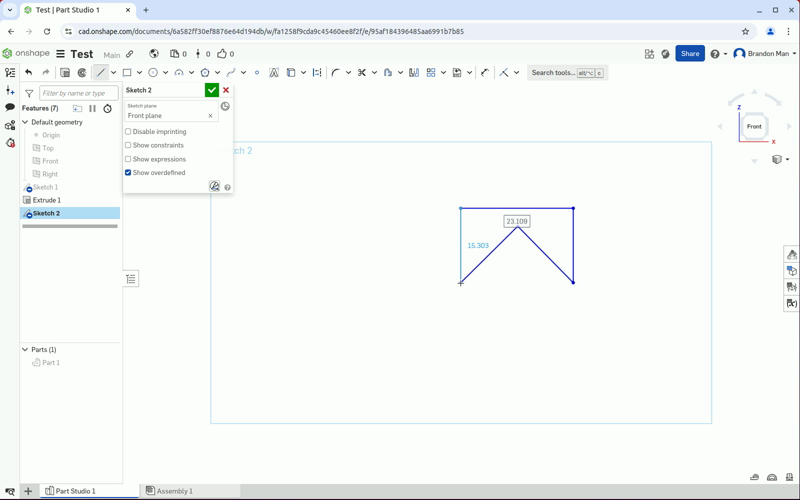
click(460, 282)
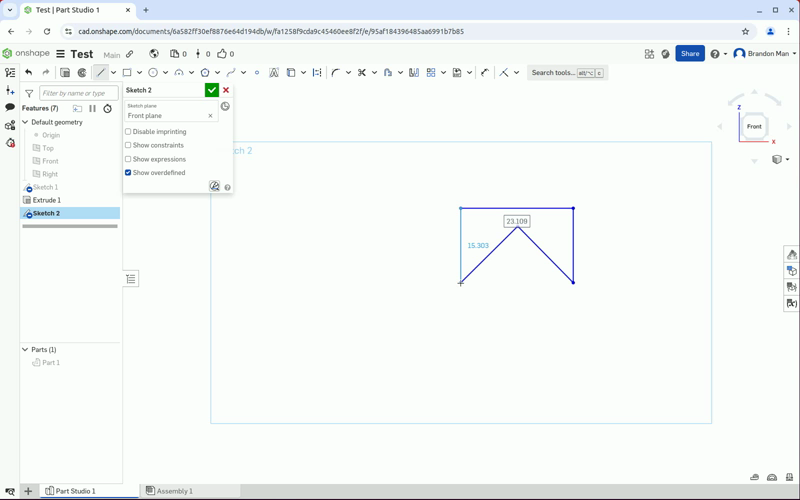
key(esc)
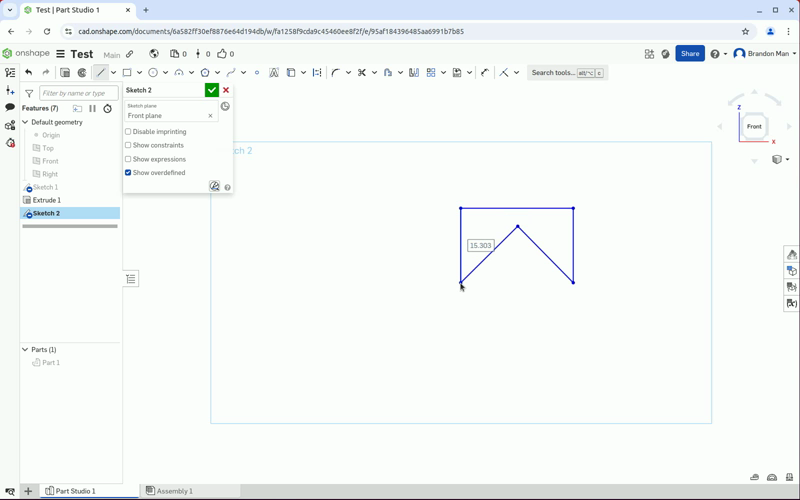
mouse_move(561, 232)
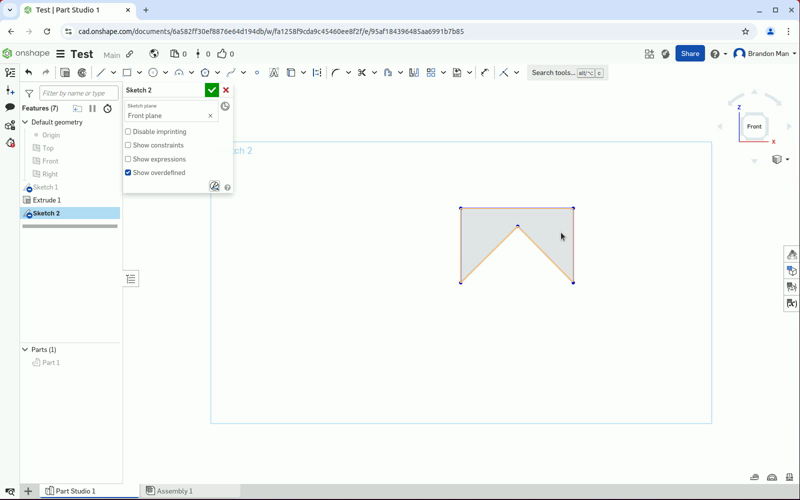
click(561, 232)
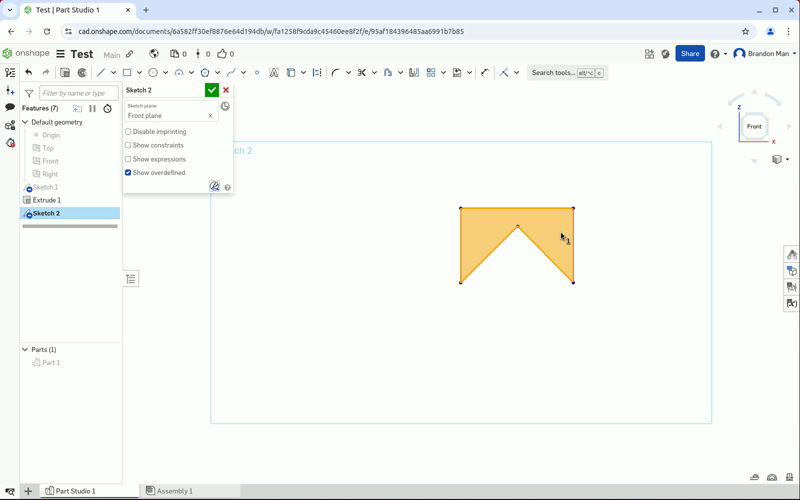
mouse_move(73, 352)
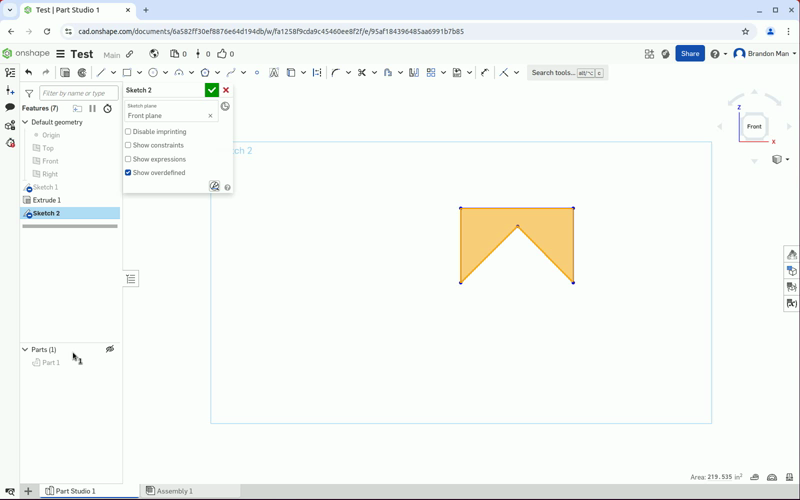
key(shift+y)
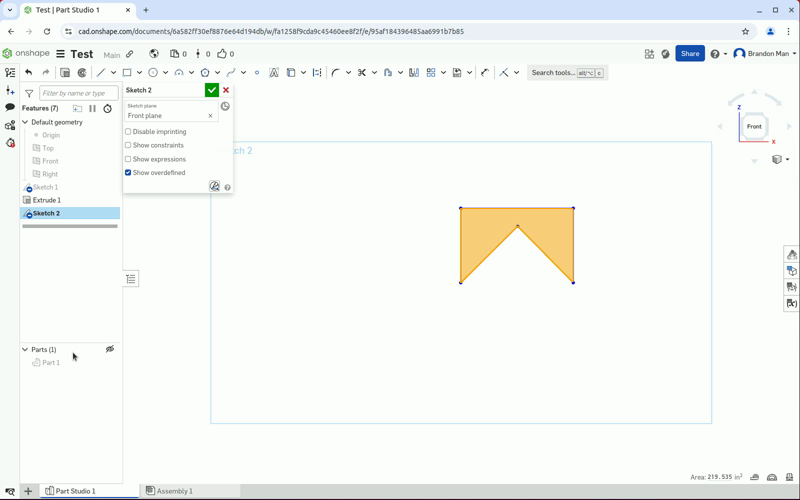
key(shift+e)
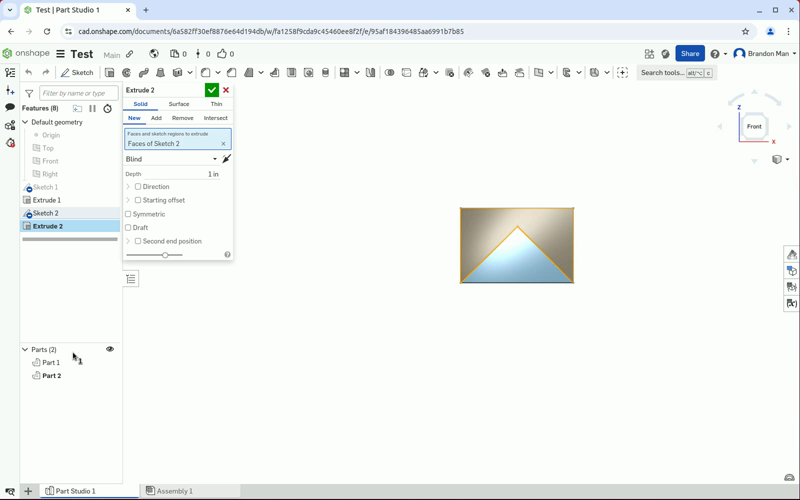
mouse_move(143, 106)
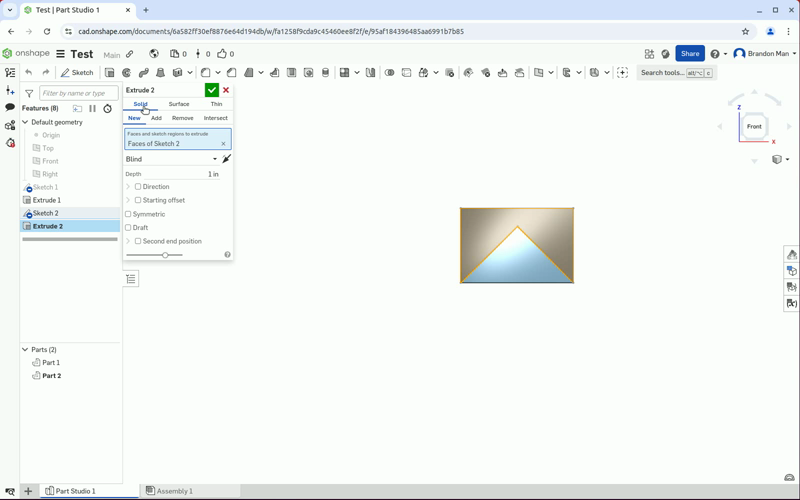
click(143, 106)
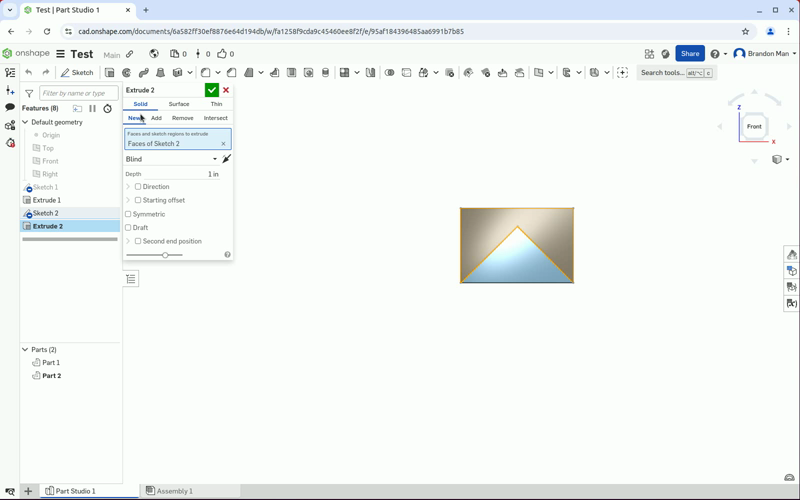
mouse_move(137, 120)
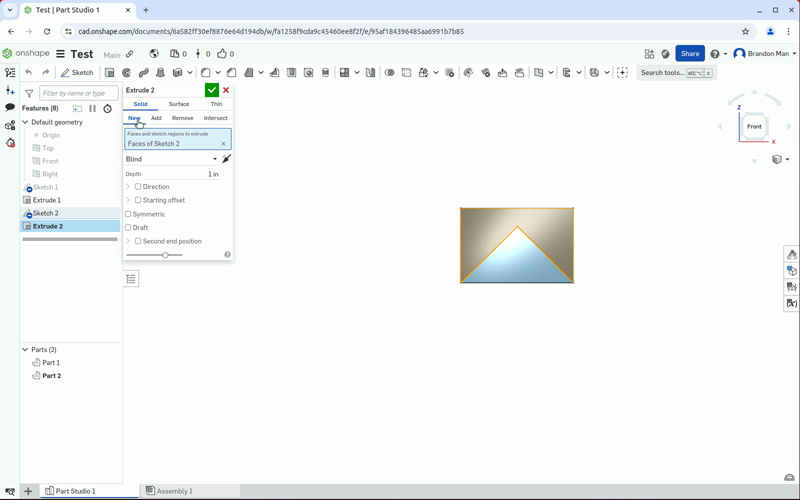
click(137, 120)
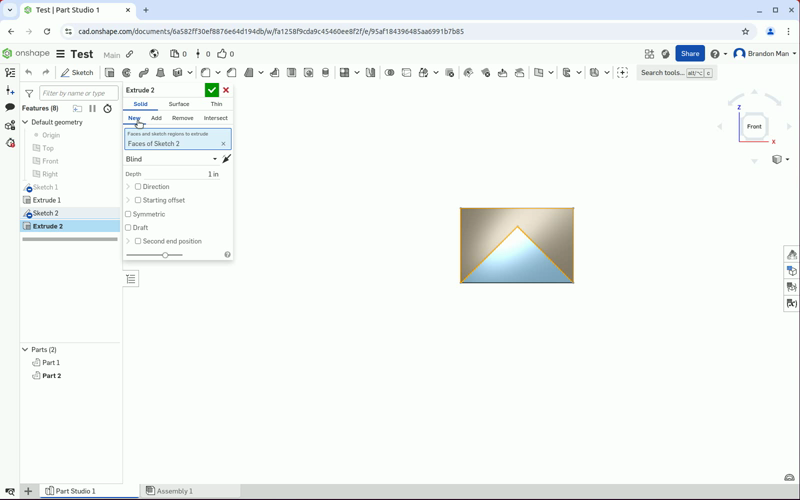
key(tab, 4)
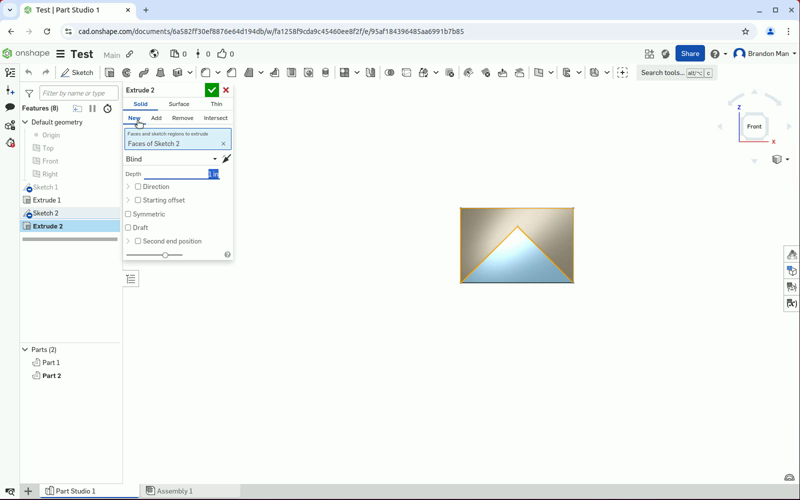
text(-15.405)
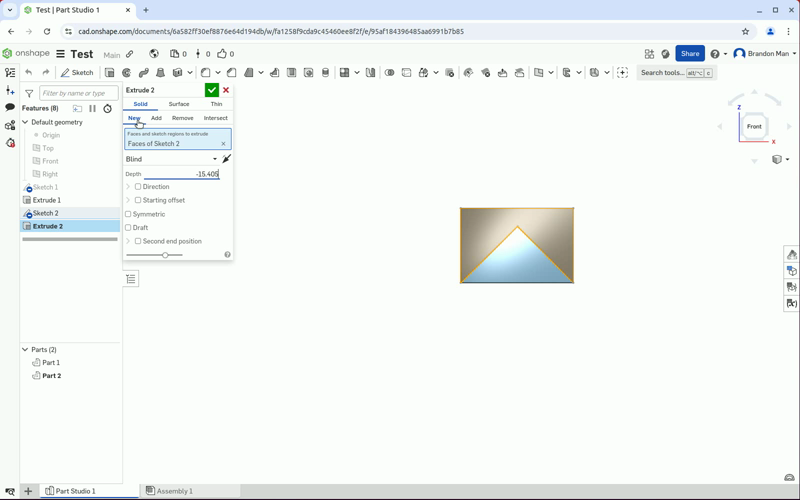
key(enter)
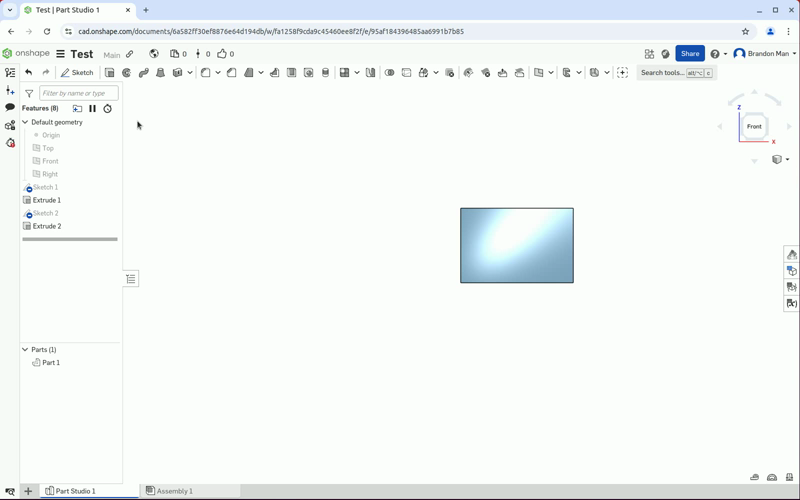
key(shift+h)
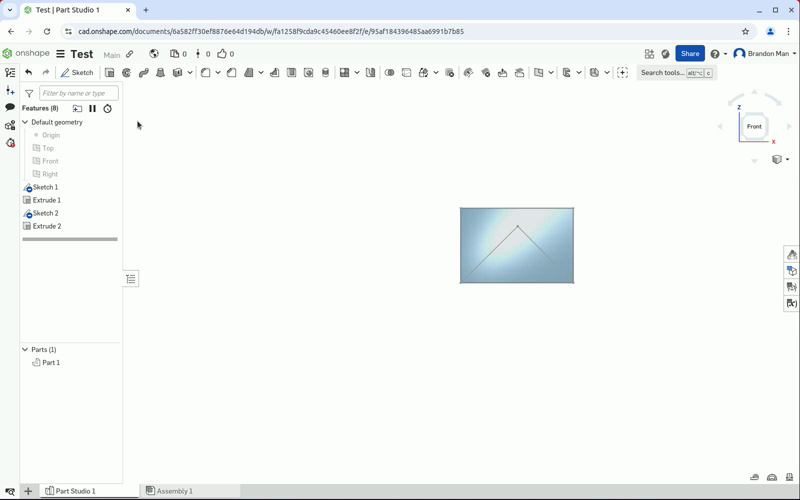
key(shift+h)
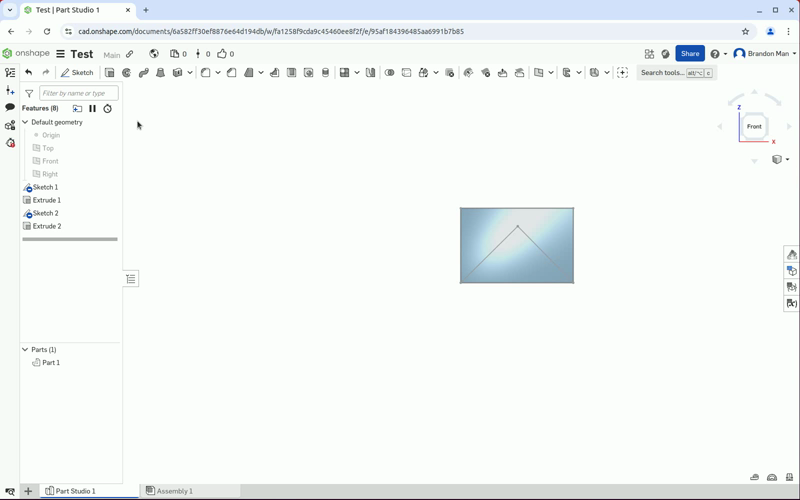
key(shift+7)
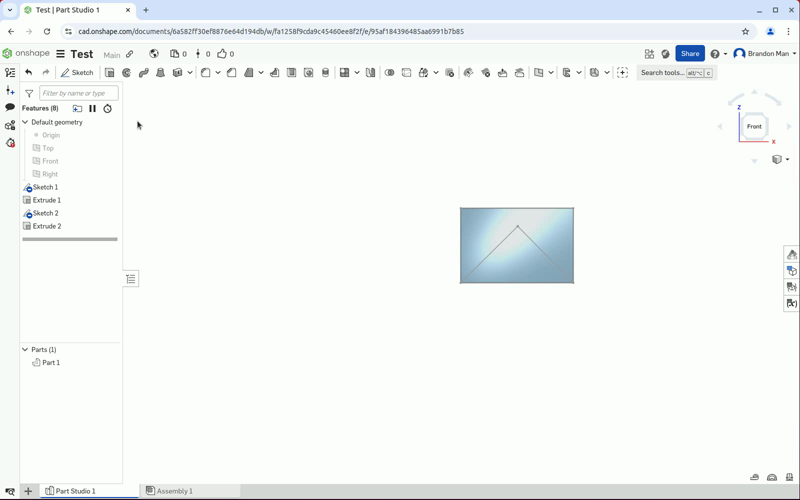
key(left, 2)
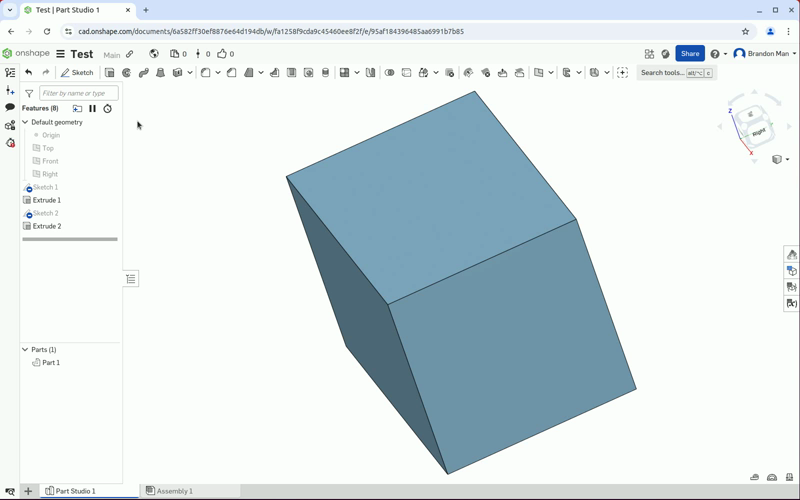
key(down, 2)
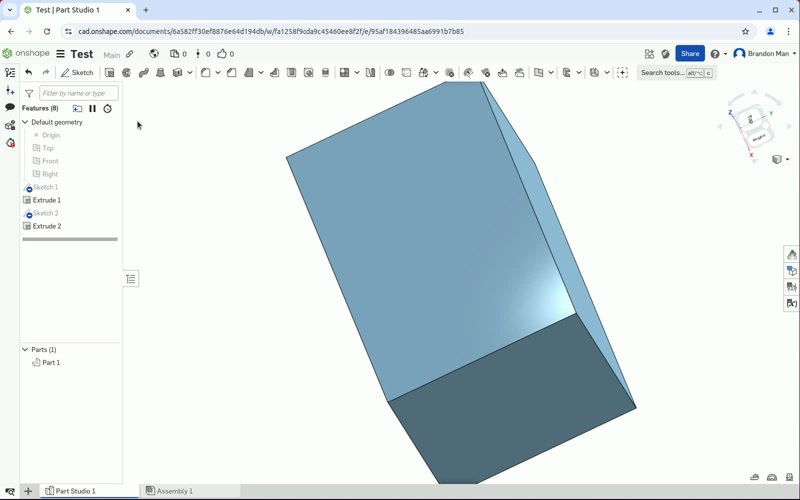
key(up, 2)
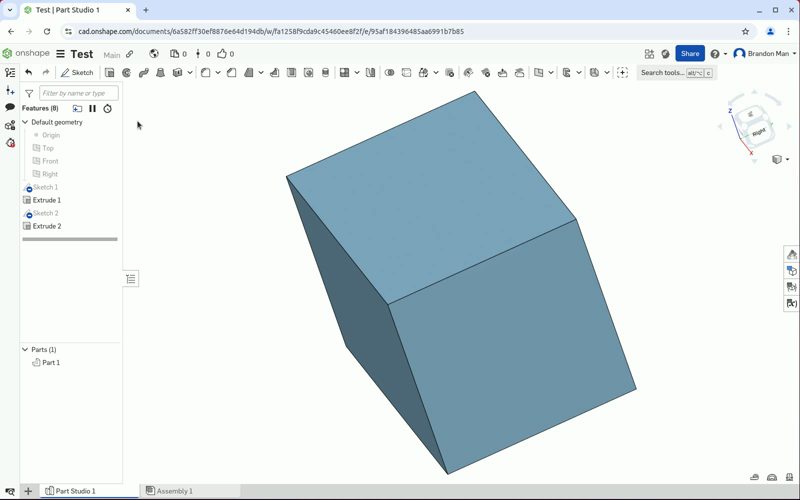
key(right, 2)
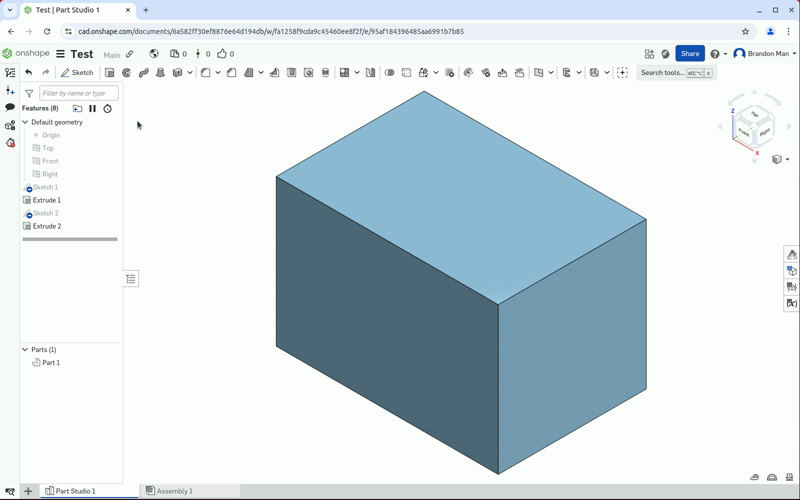
mouse_move(73, 189)
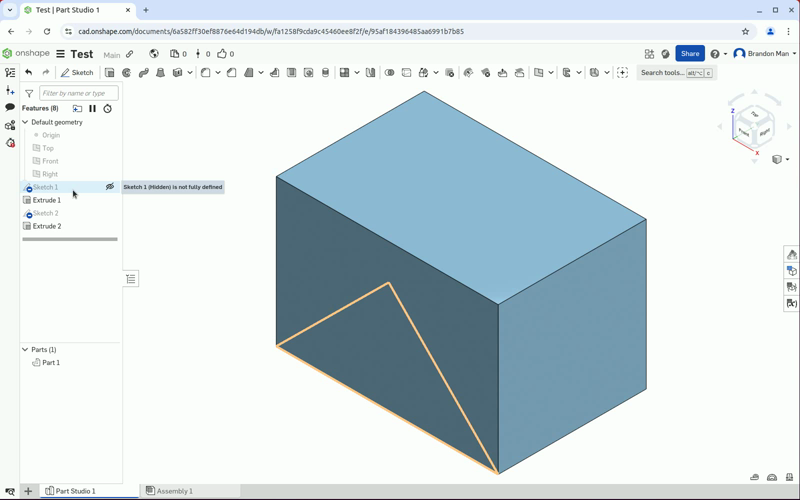
click(73, 189)